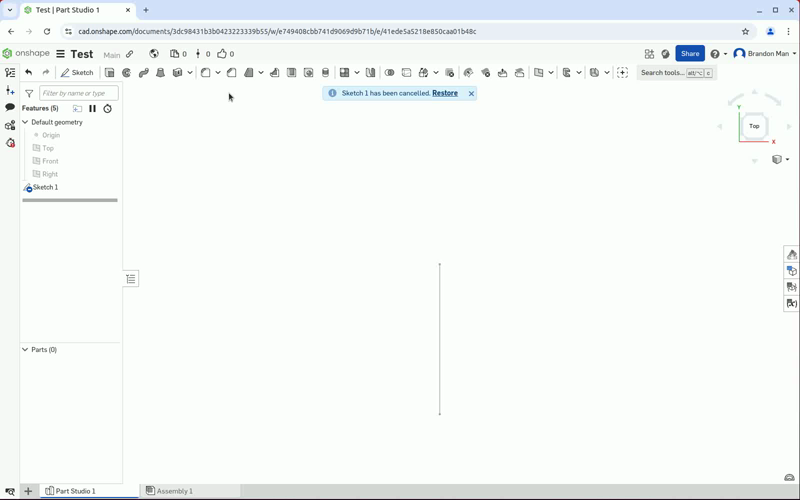
key(shift+h)
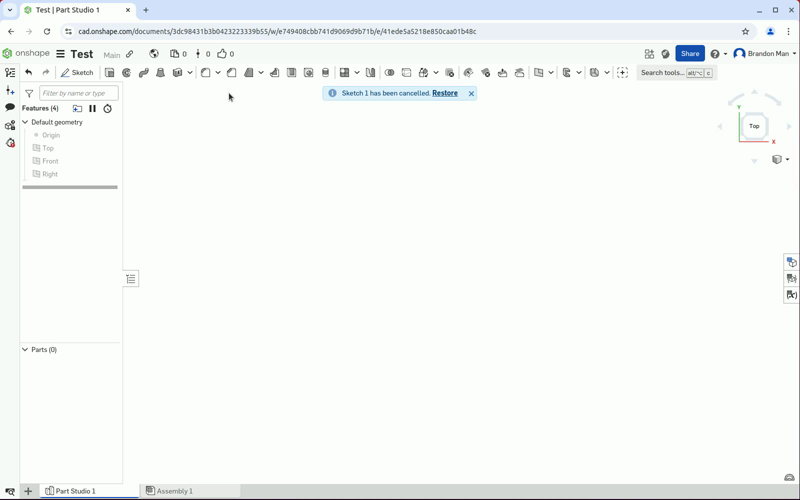
mouse_move(73, 352)
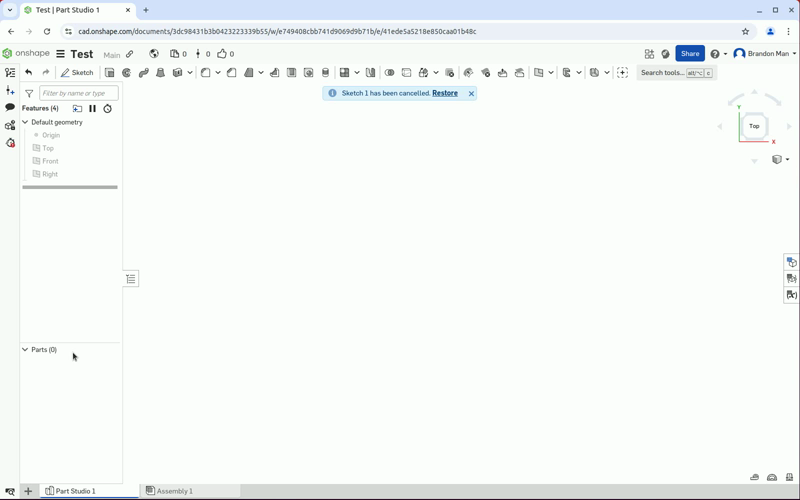
key(y)
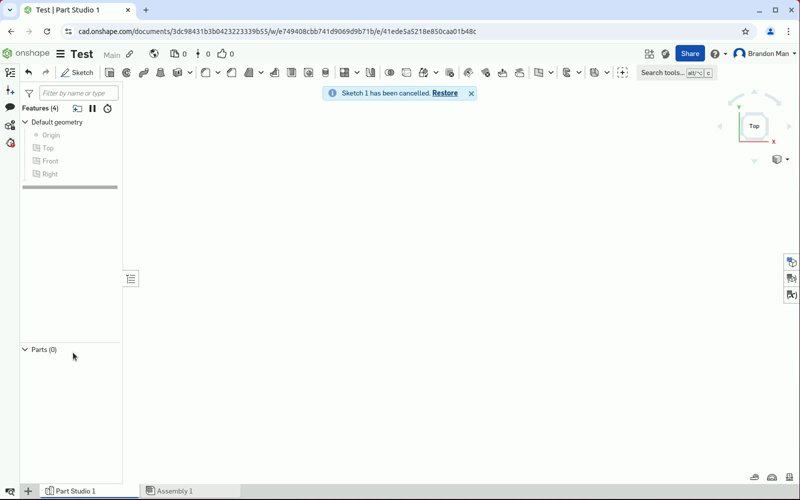
key(shift+p)
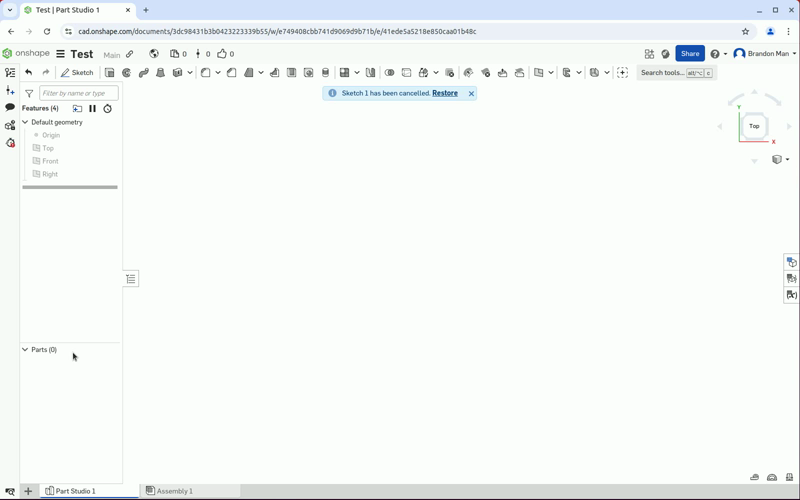
key(space)
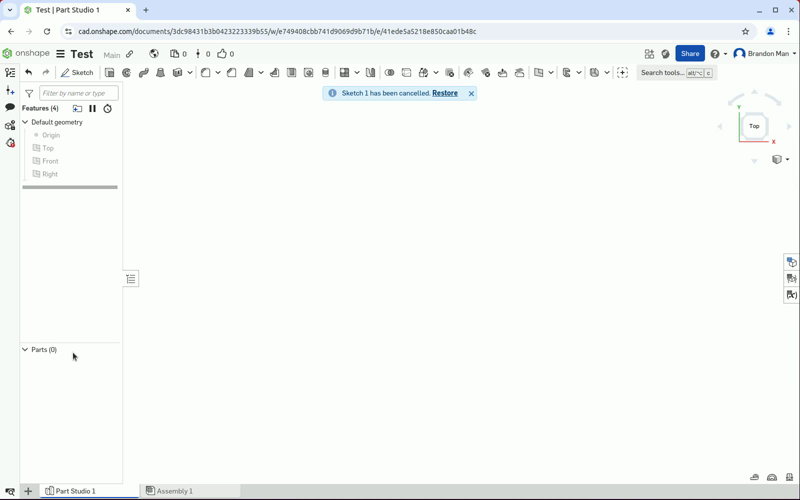
key_down(shift)
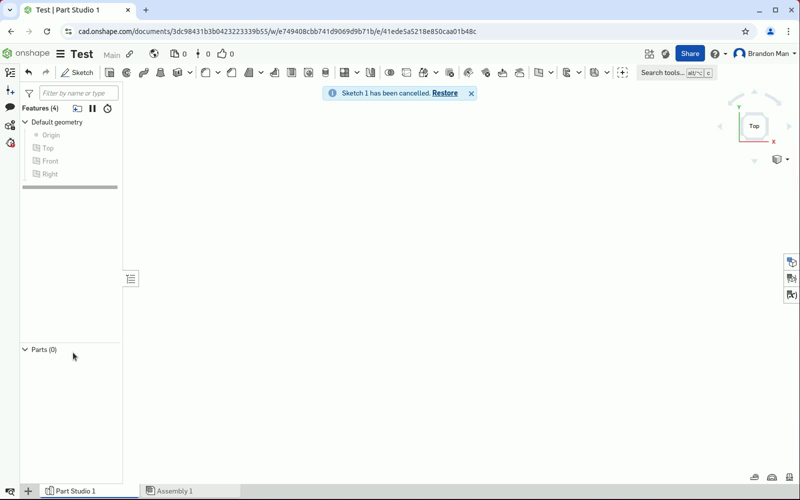
key(up)
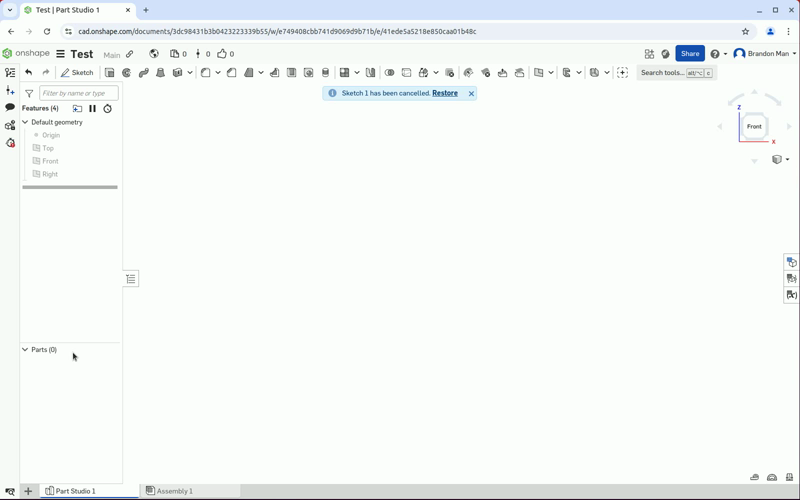
key_up(shift)
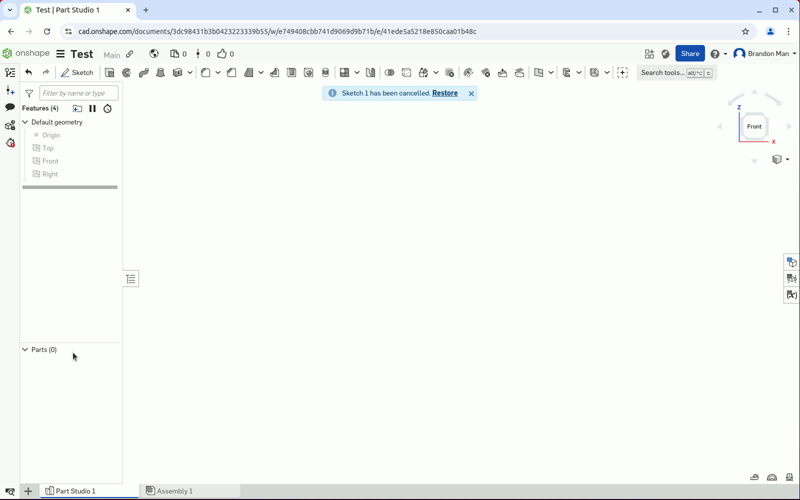
mouse_move(73, 352)
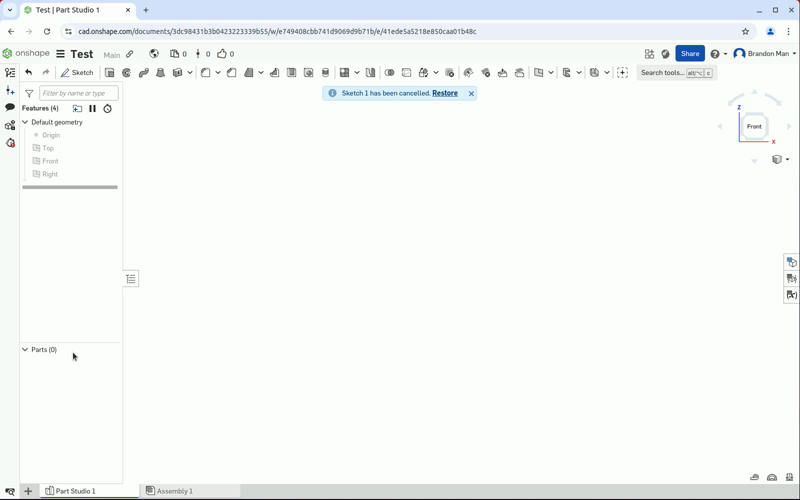
key(shift+y)
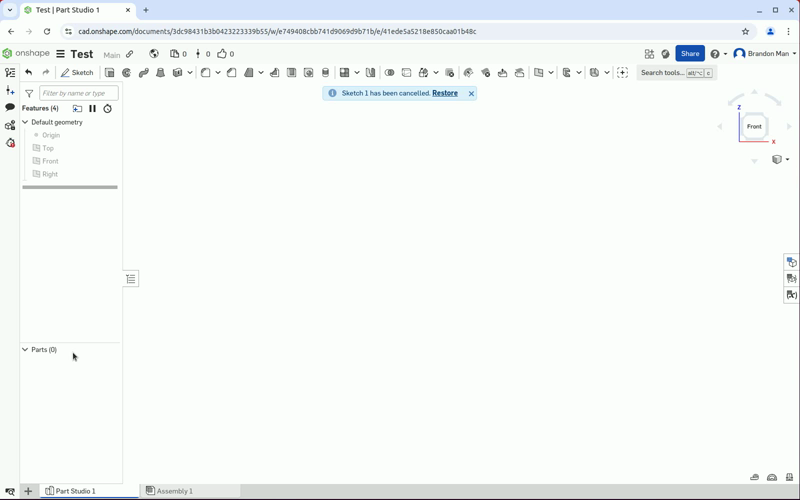
key(shift+s)
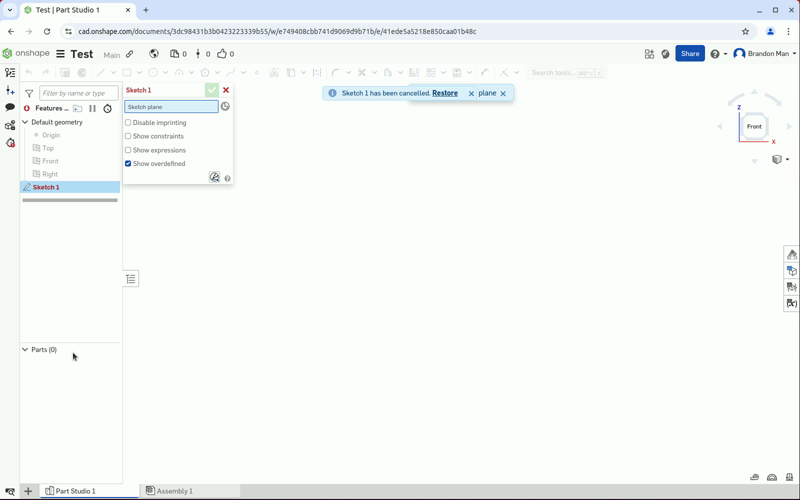
mouse_move(73, 163)
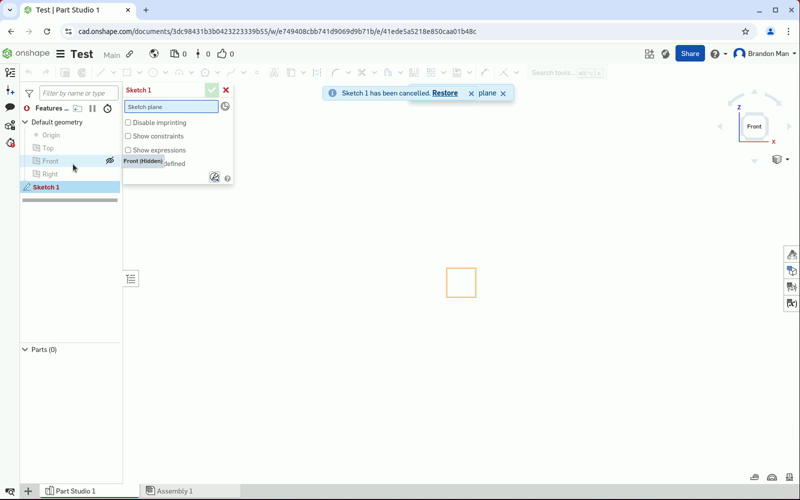
click(73, 163)
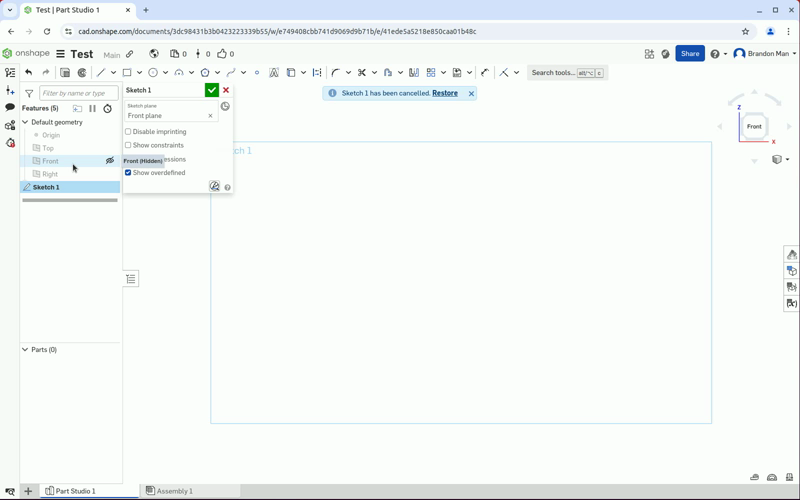
mouse_move(73, 352)
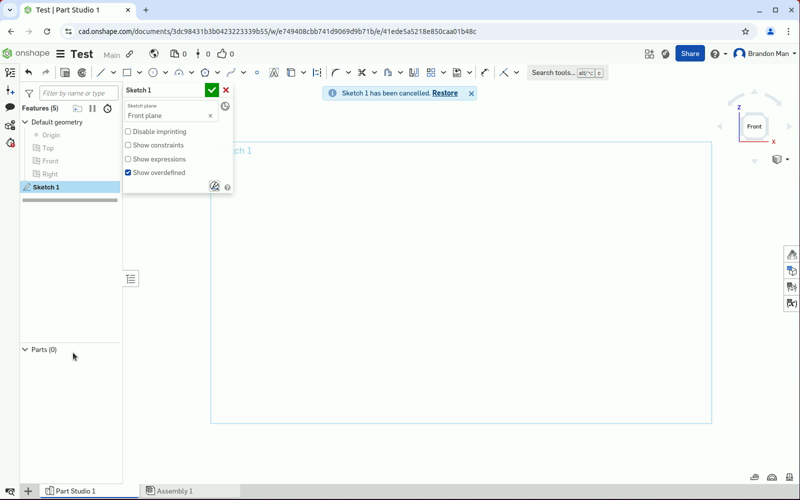
key(y)
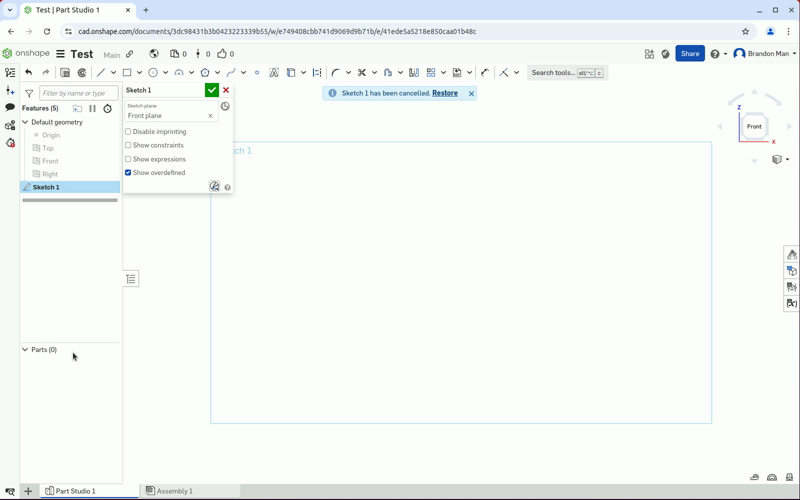
key(l)
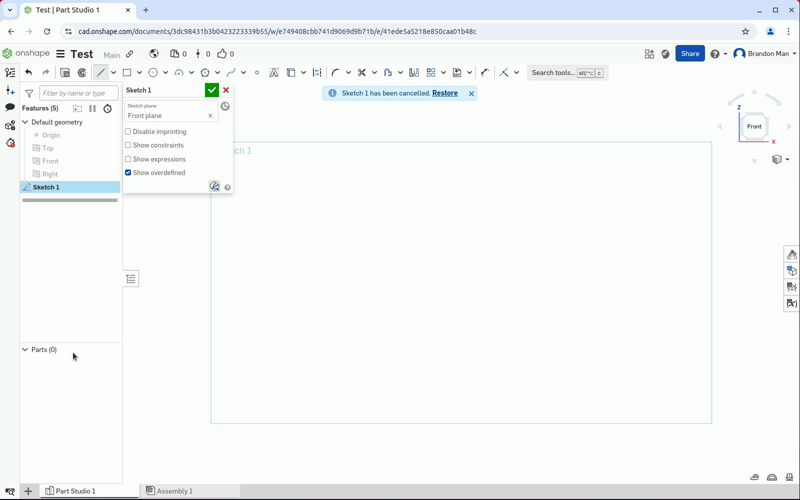
key_down(shift)
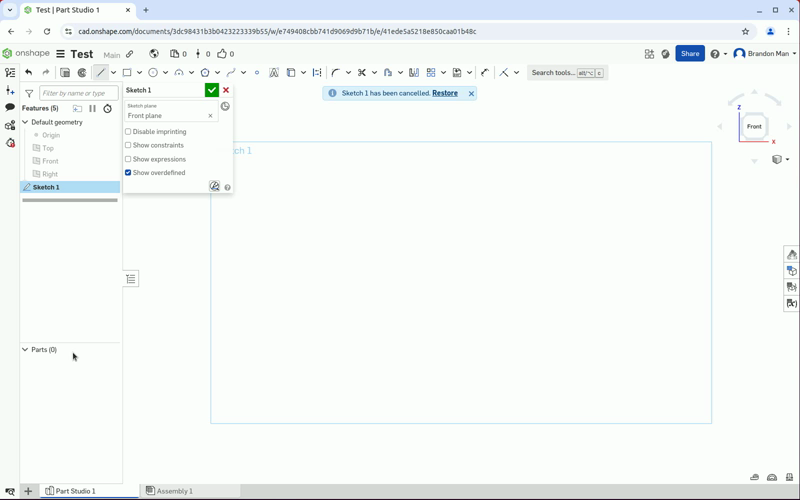
mouse_move(460, 282)
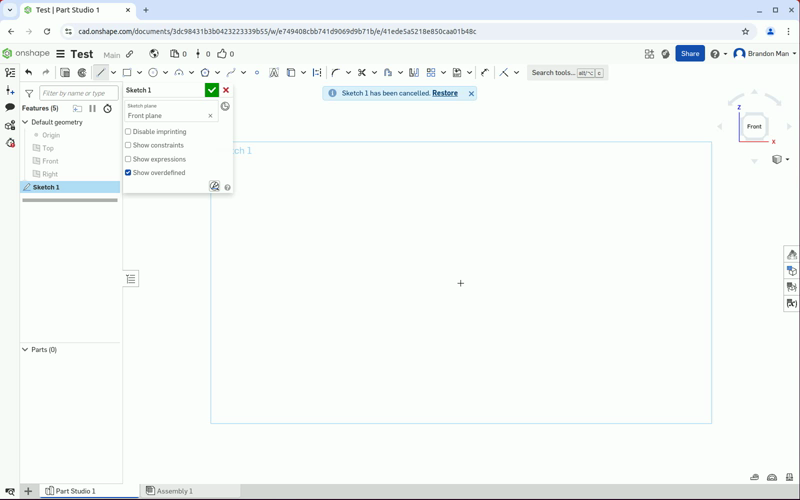
click(460, 282)
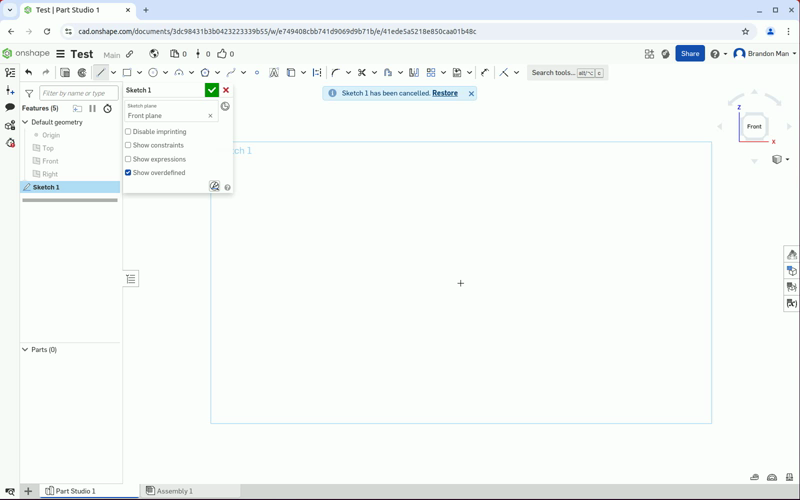
key_up(shift)
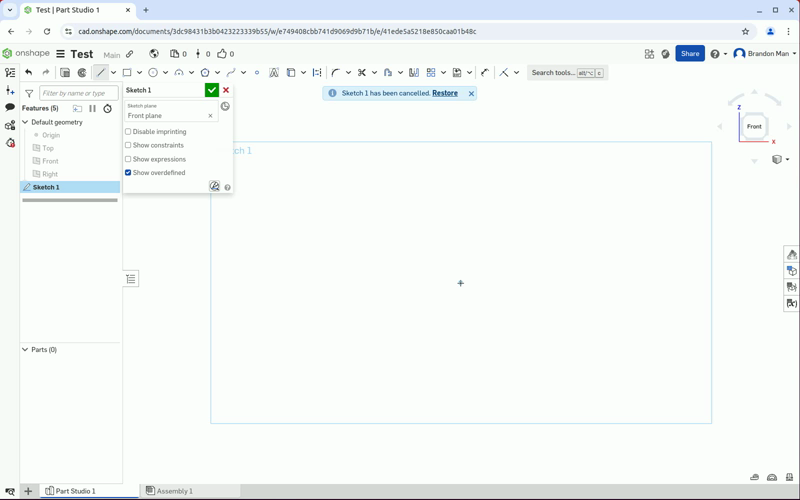
key_down(shift)
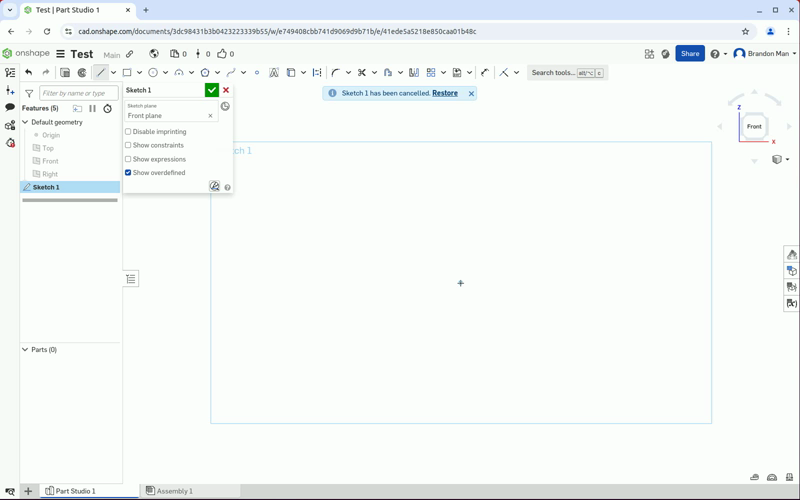
mouse_move(490, 282)
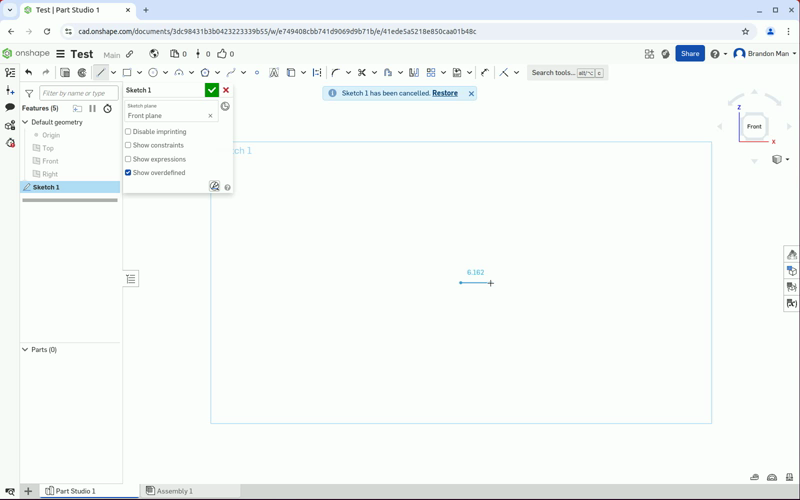
mouse_move(492, 282)
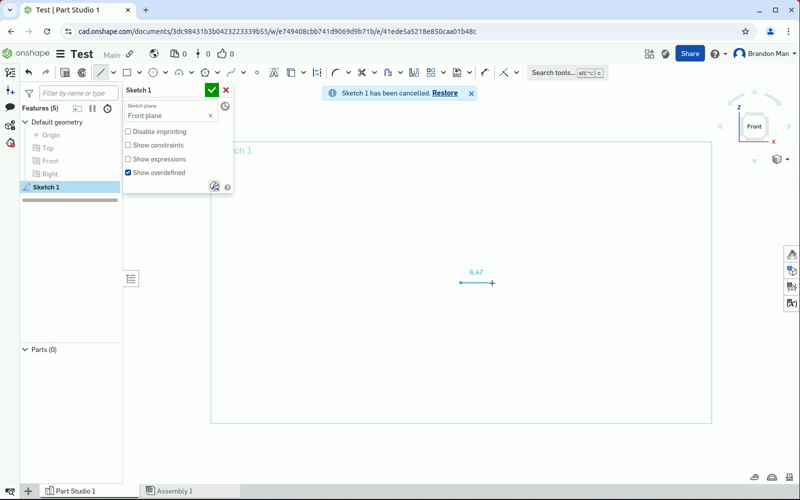
click(492, 282)
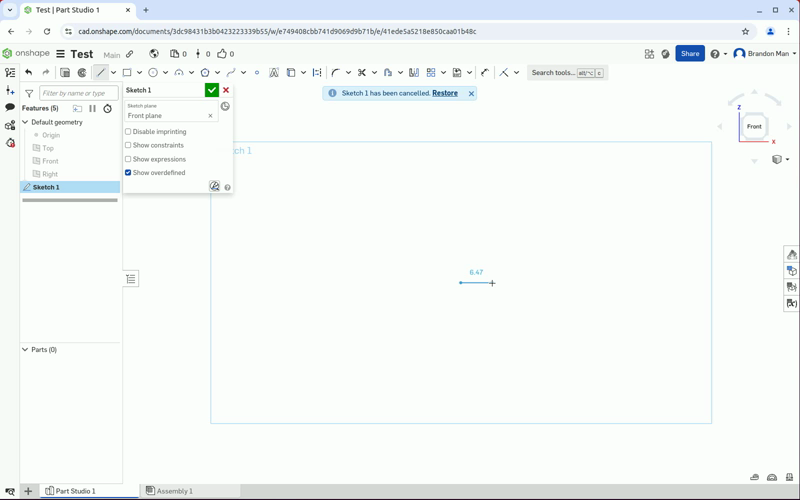
key_up(shift)
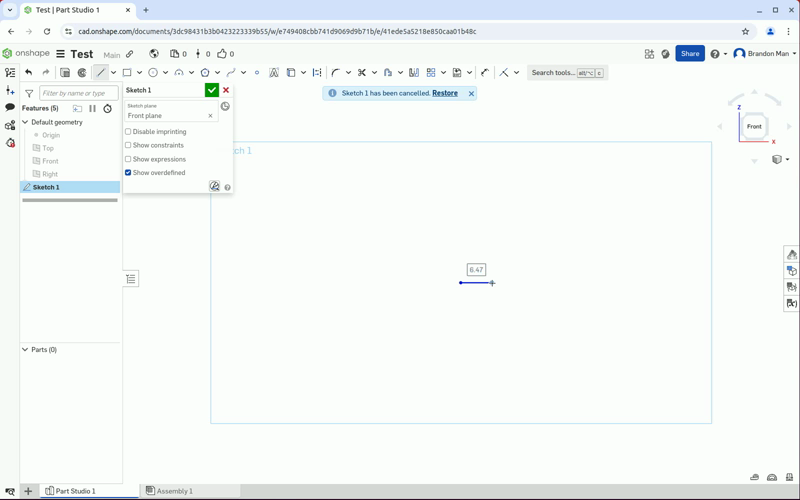
key_down(shift)
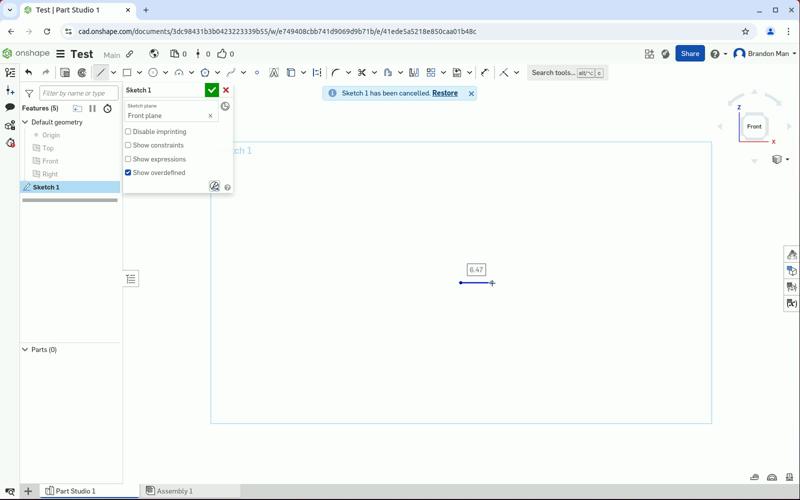
mouse_move(522, 282)
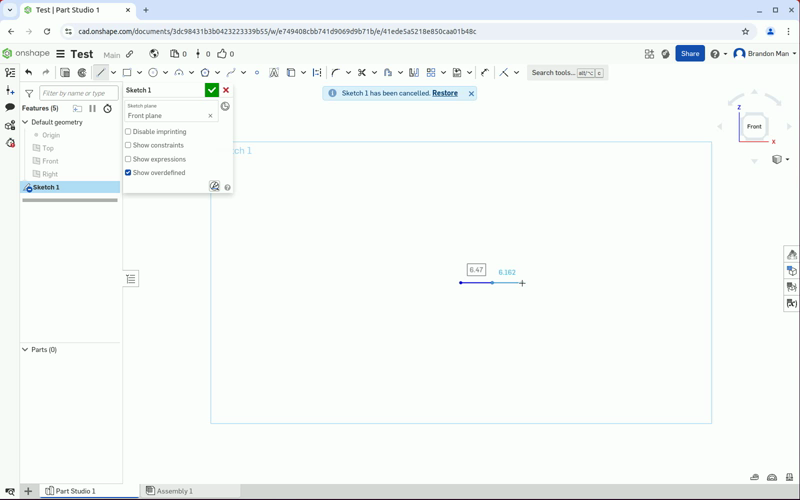
mouse_move(492, 231)
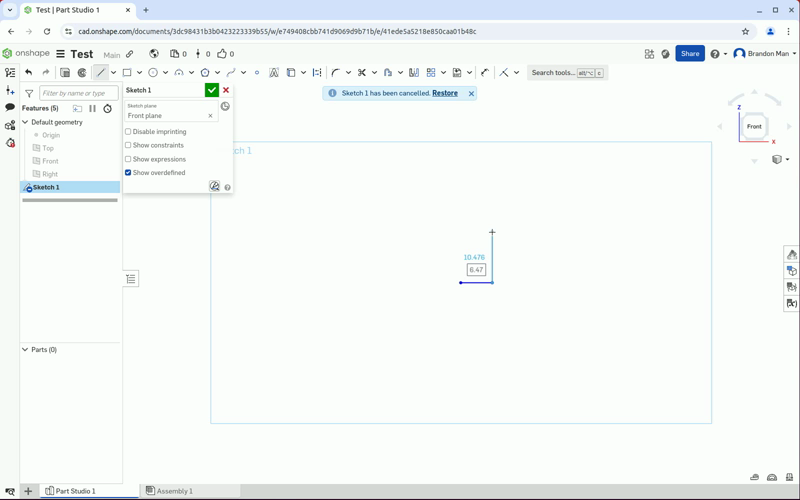
click(492, 231)
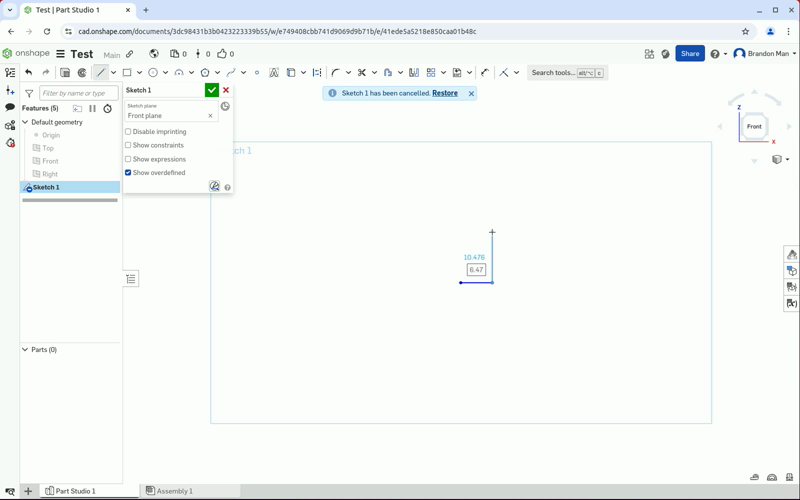
key_up(shift)
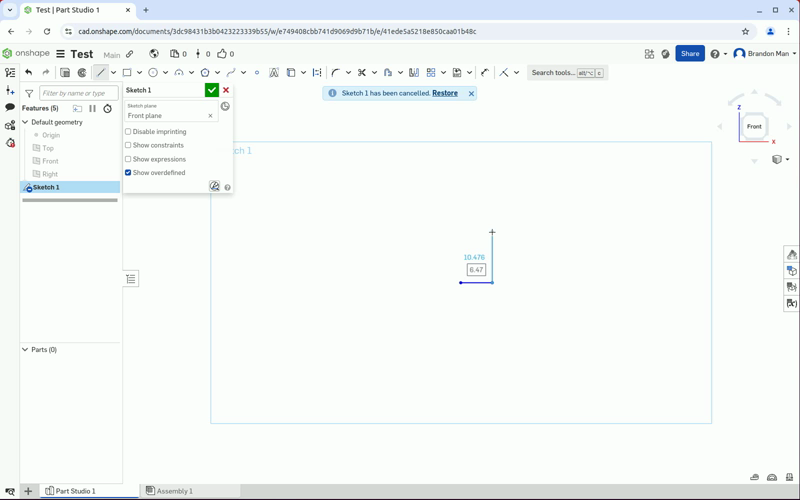
key_down(shift)
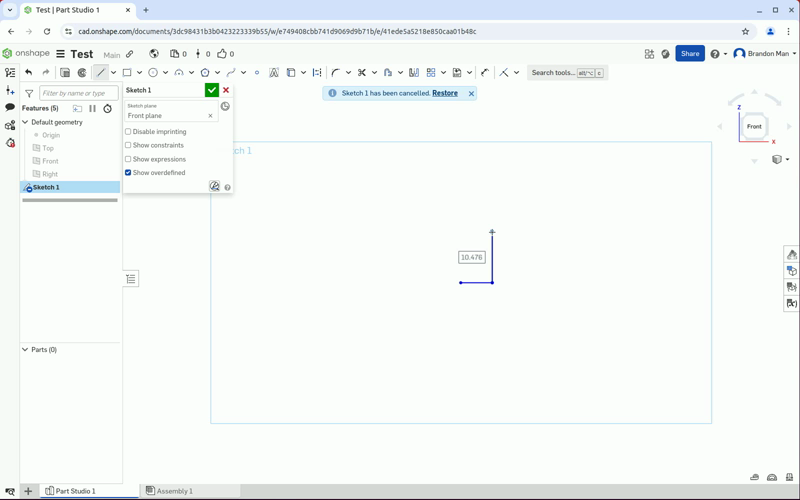
mouse_move(522, 231)
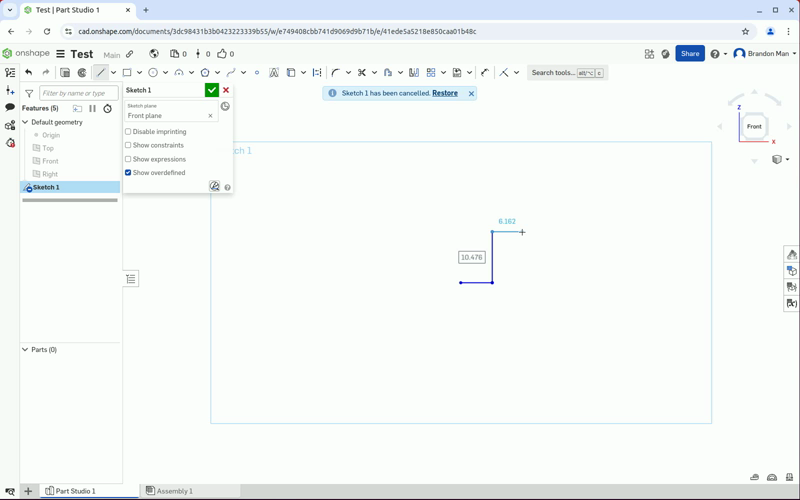
mouse_move(460, 231)
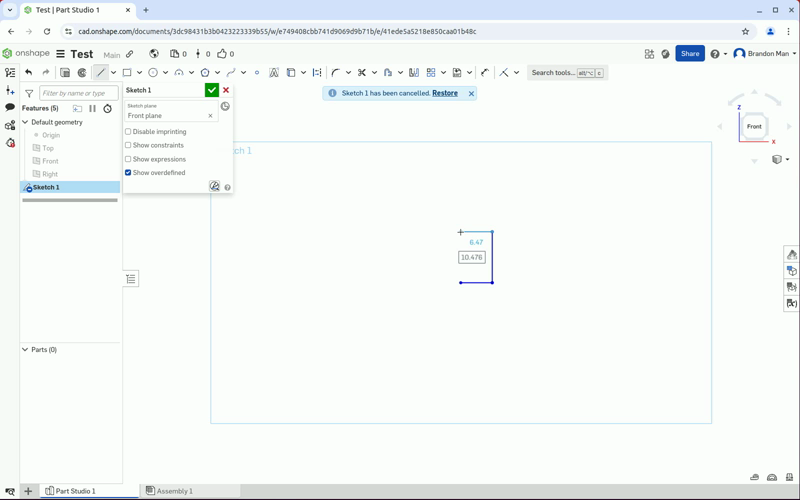
click(460, 231)
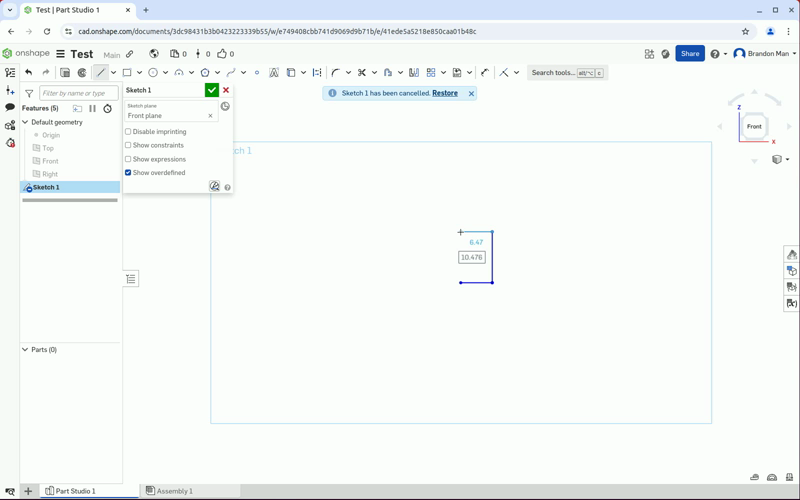
key_up(shift)
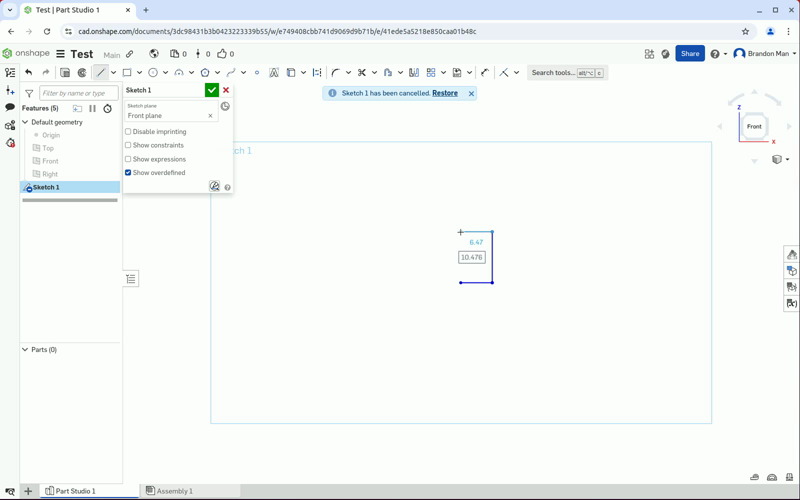
mouse_move(490, 231)
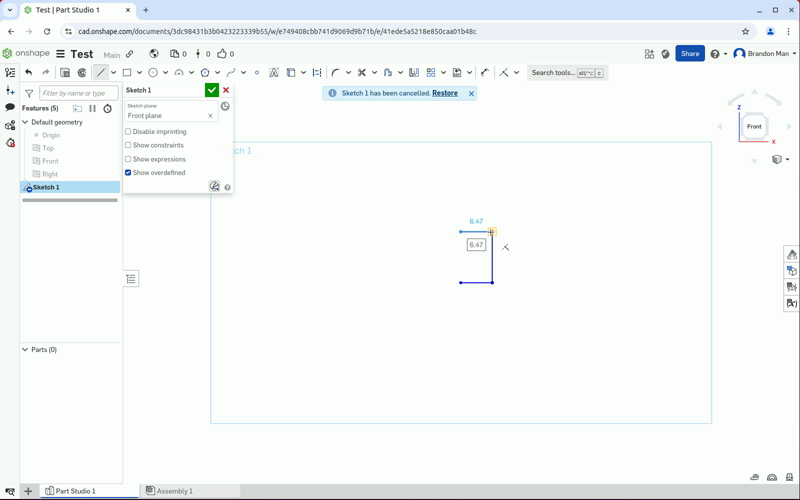
key_down(shift)
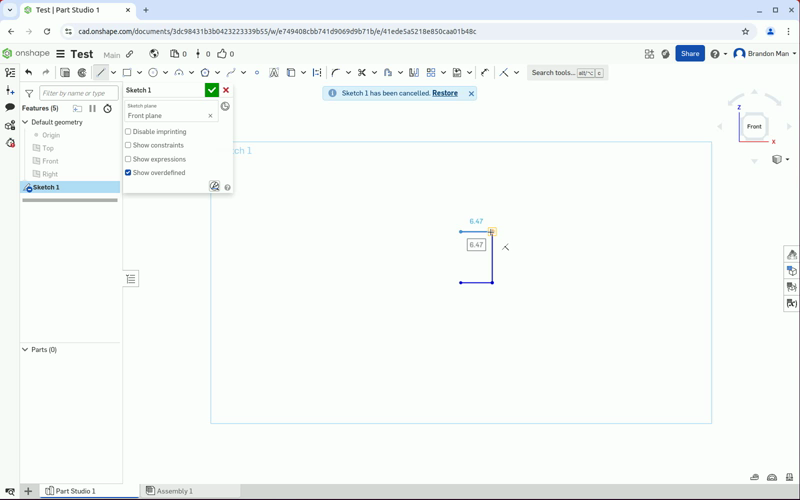
mouse_move(460, 282)
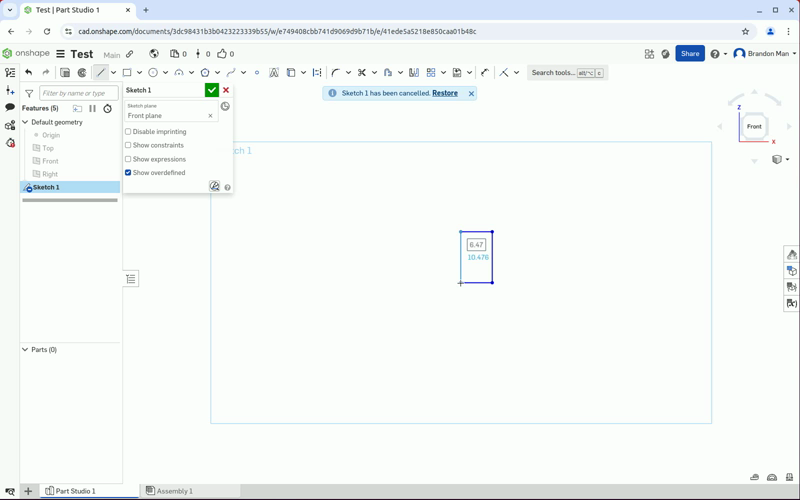
key_up(shift)
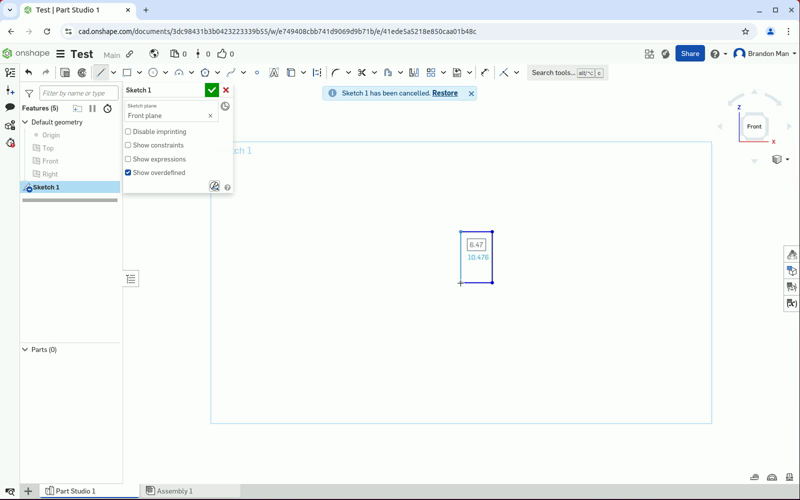
click(460, 282)
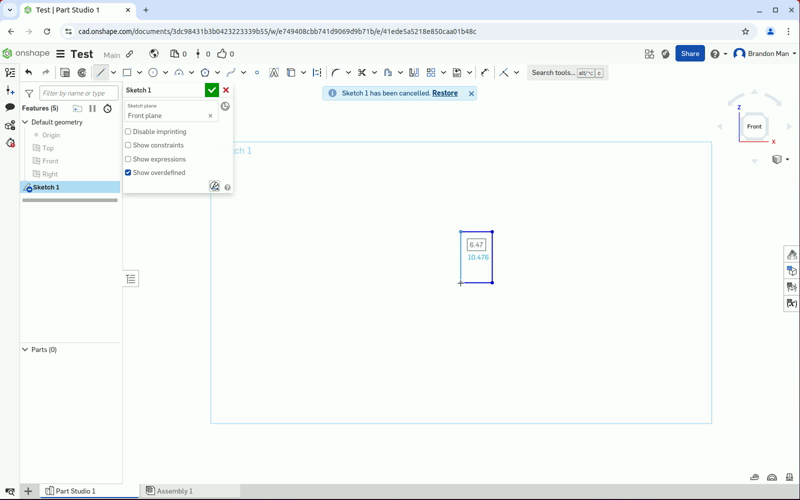
key(esc)
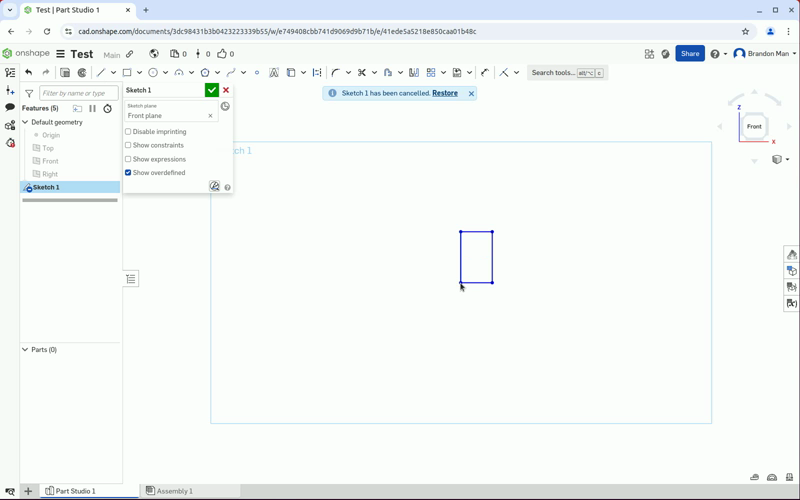
mouse_move(488, 249)
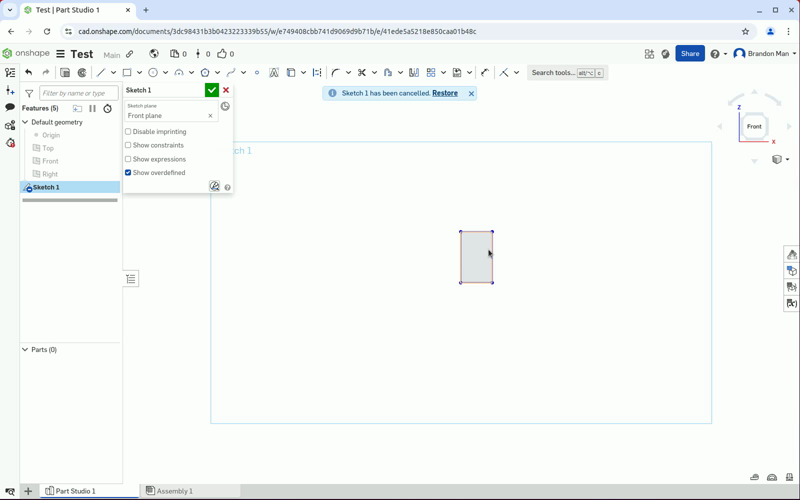
scroll(6)
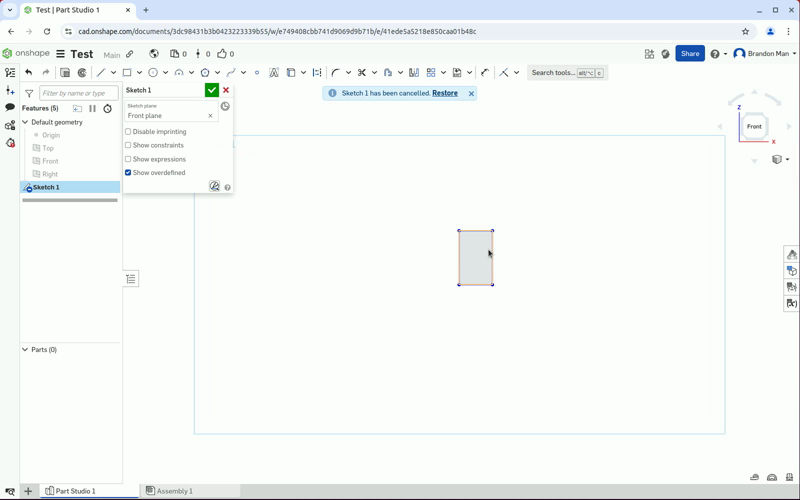
scroll(6)
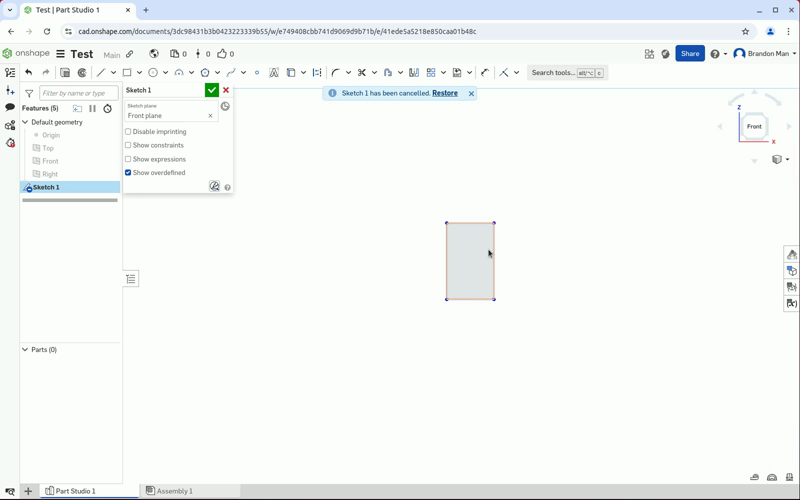
scroll(6)
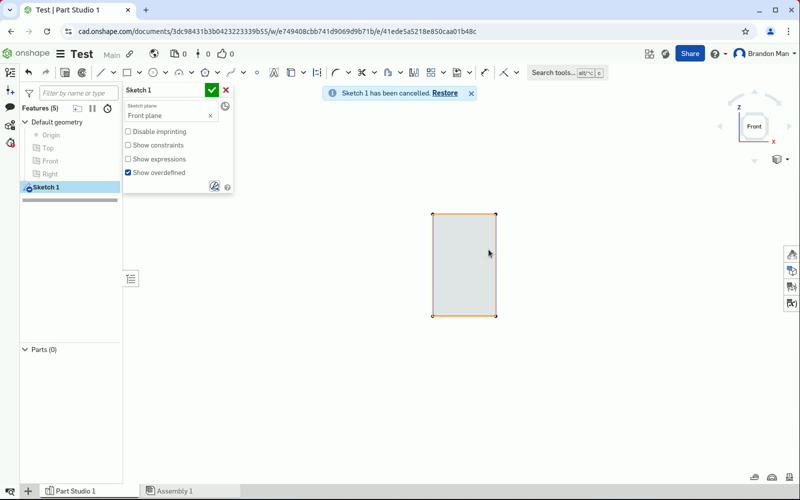
scroll(6)
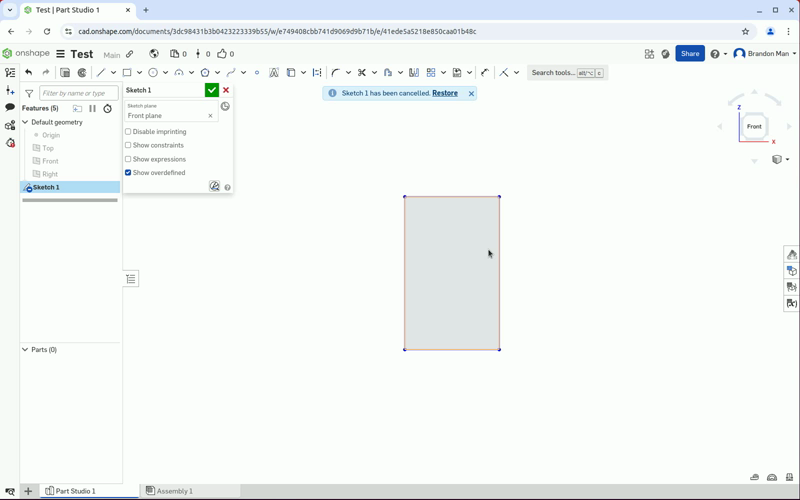
scroll(6)
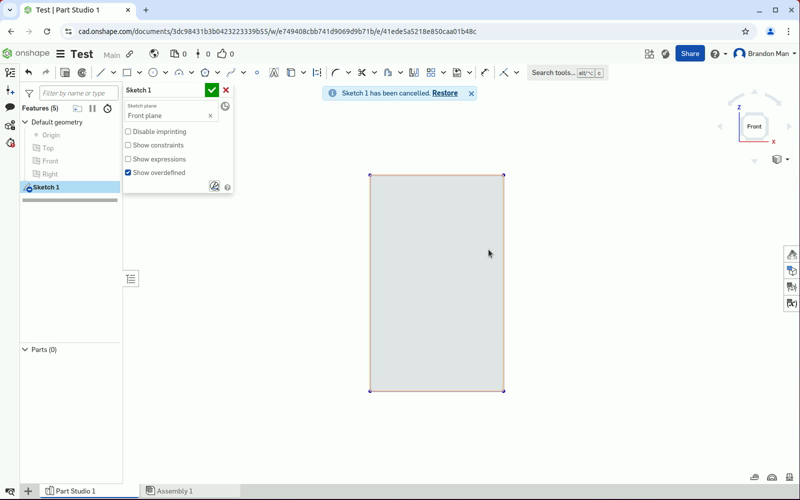
scroll(6)
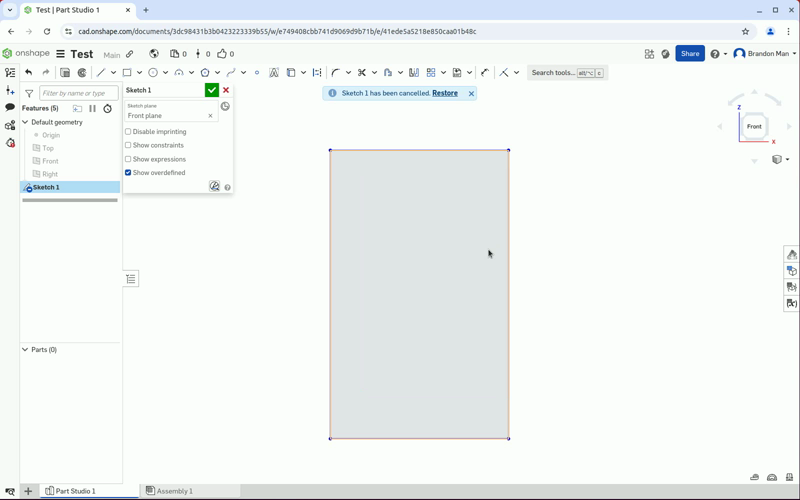
scroll(6)
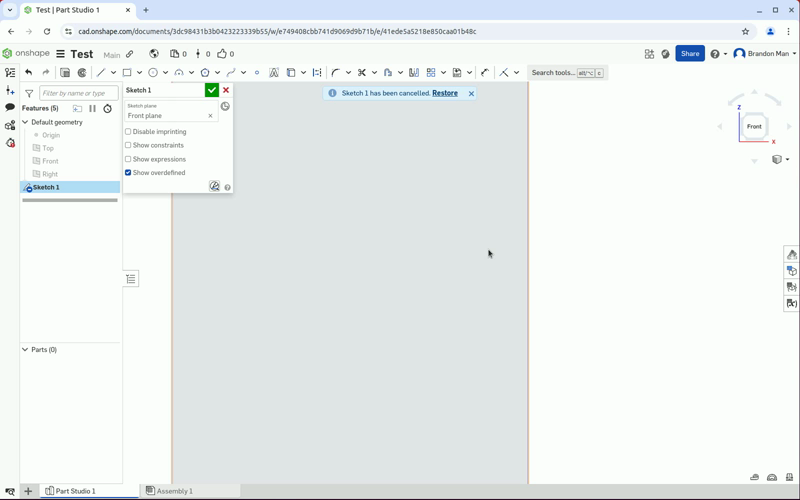
click(488, 249)
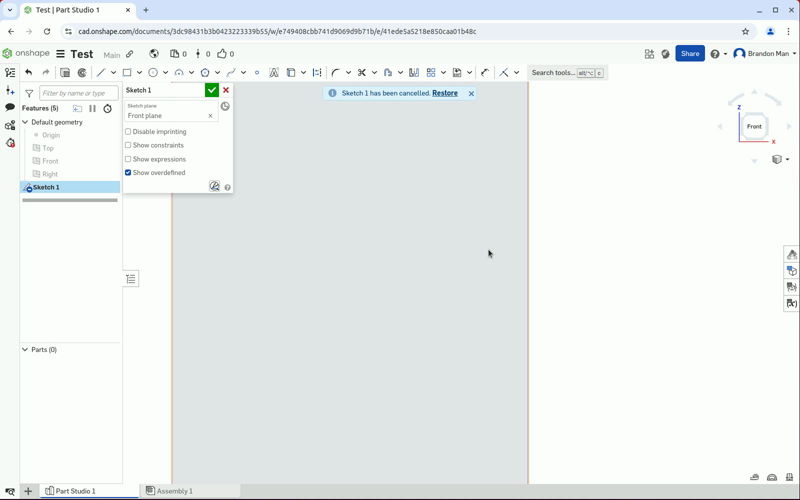
scroll(-6)
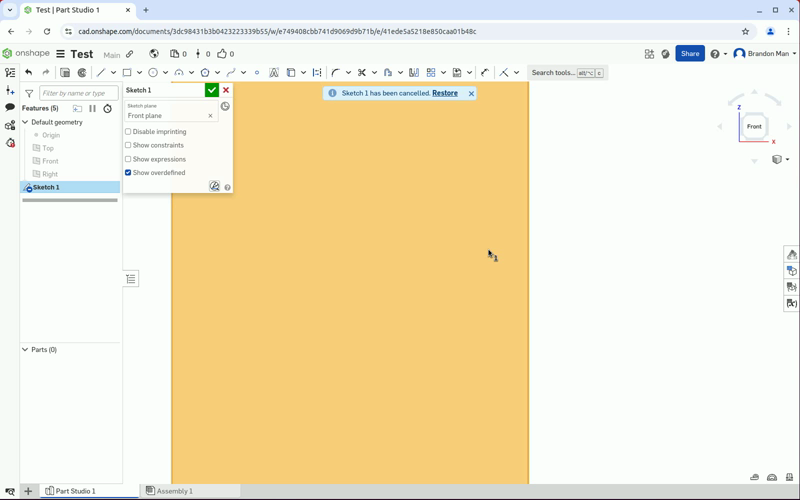
scroll(-6)
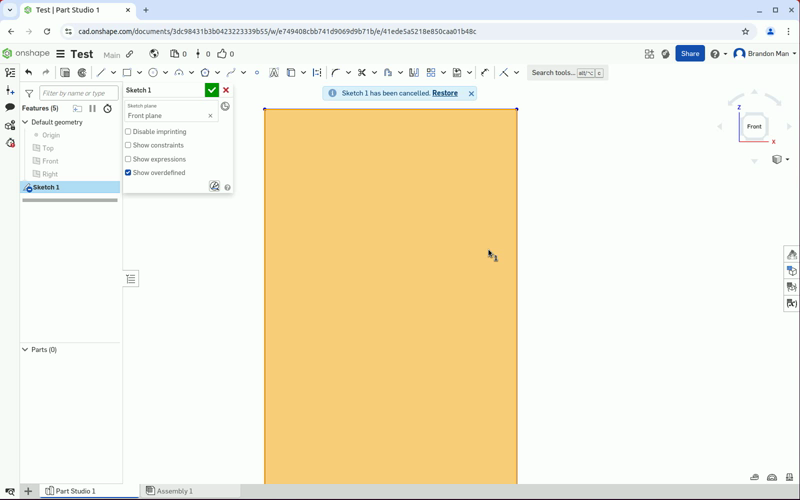
scroll(-6)
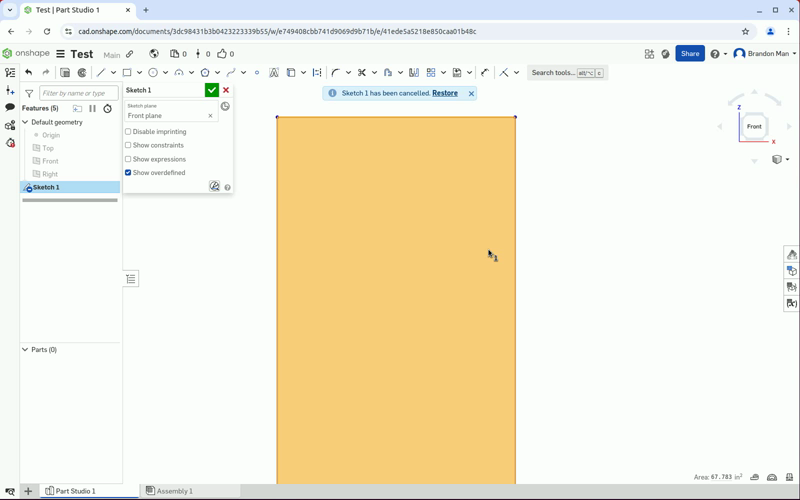
scroll(-6)
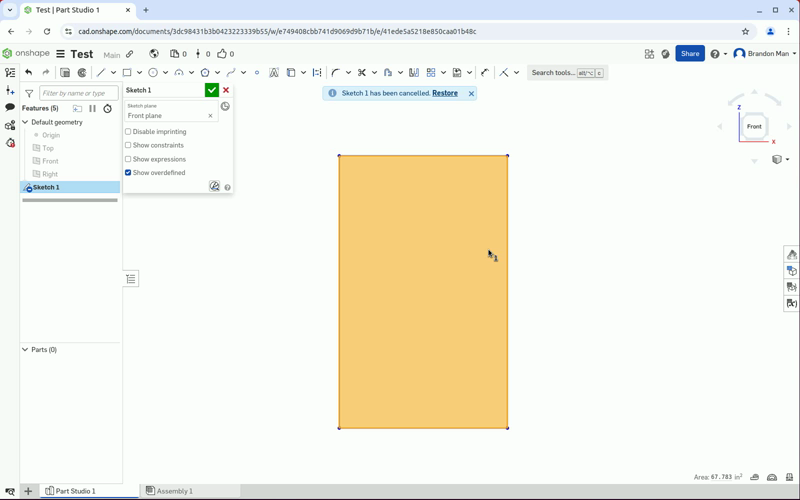
scroll(-6)
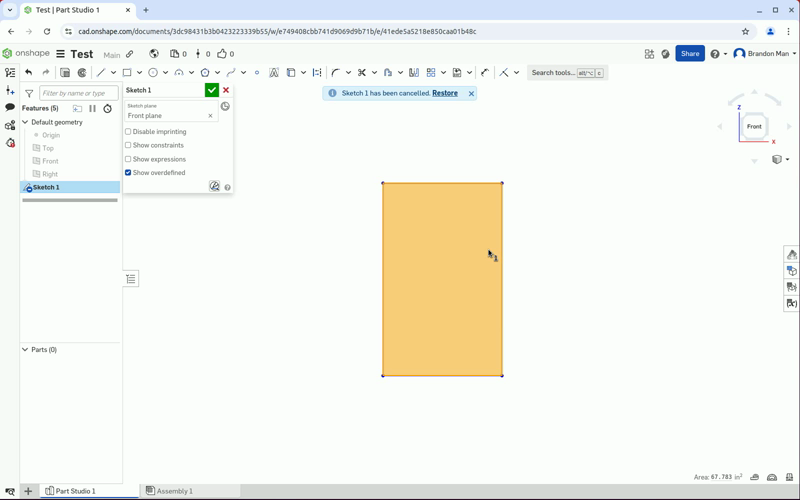
scroll(-6)
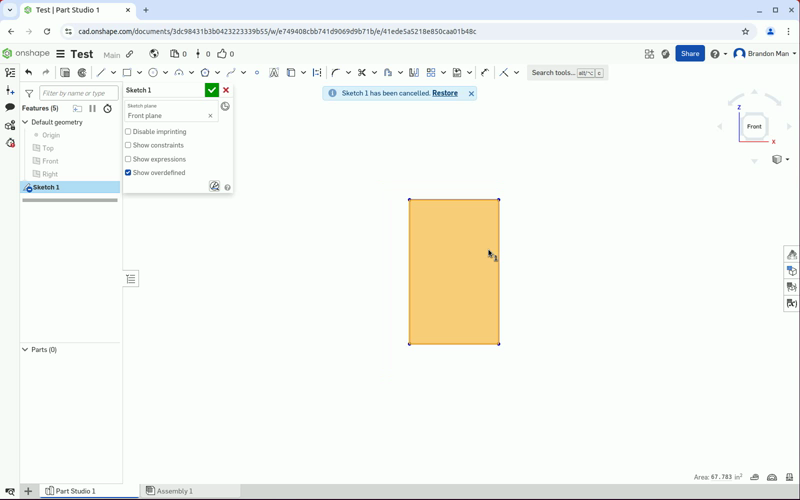
scroll(-6)
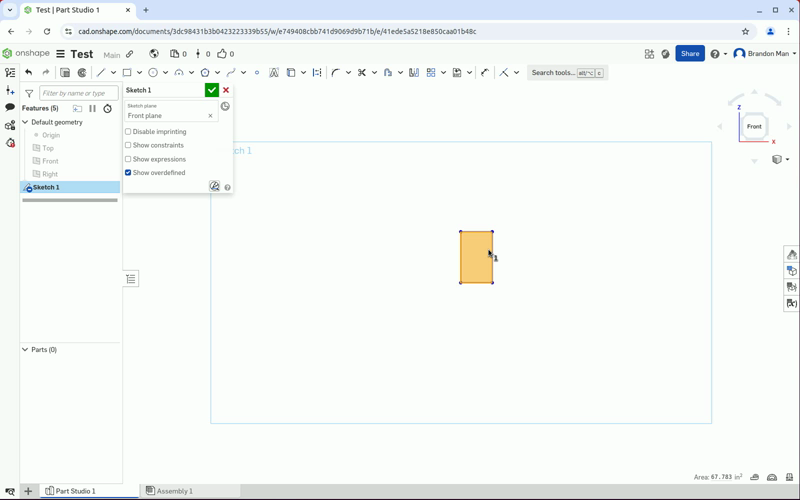
mouse_move(73, 352)
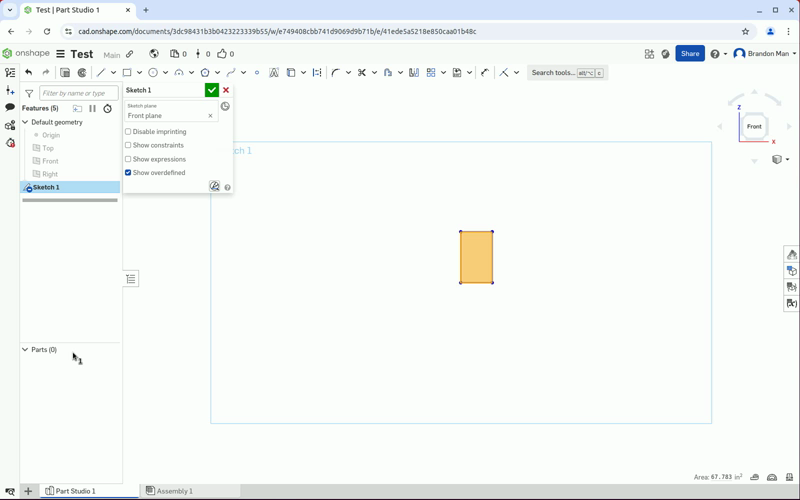
key(shift+y)
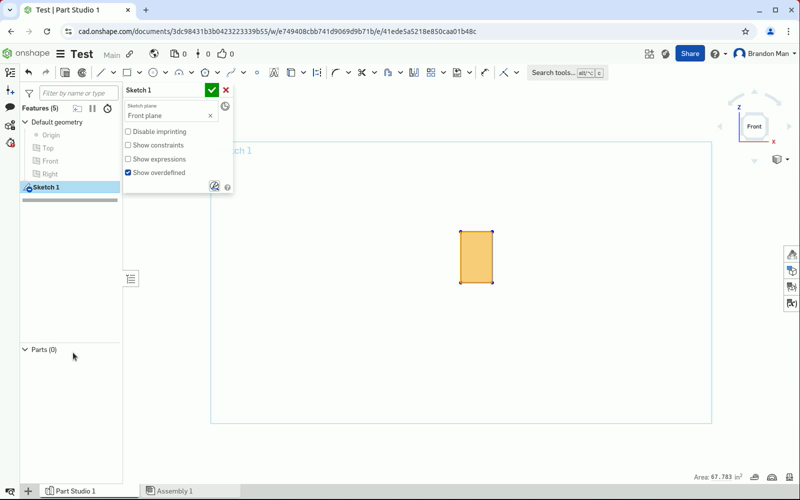
key(shift+e)
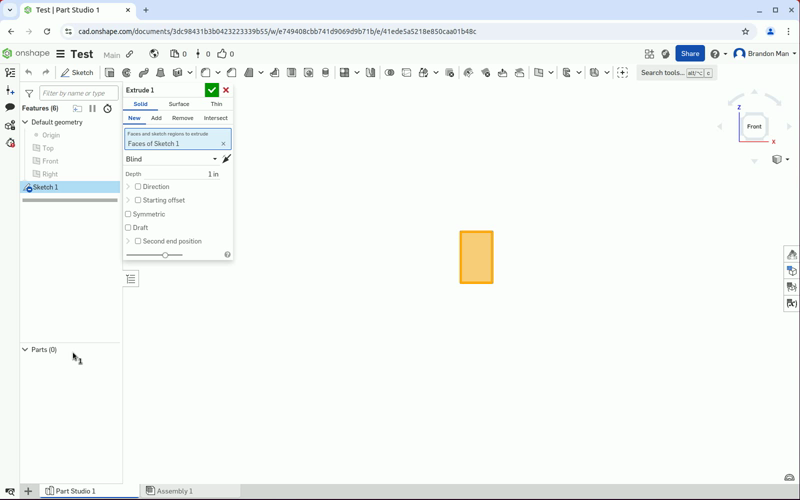
mouse_move(143, 106)
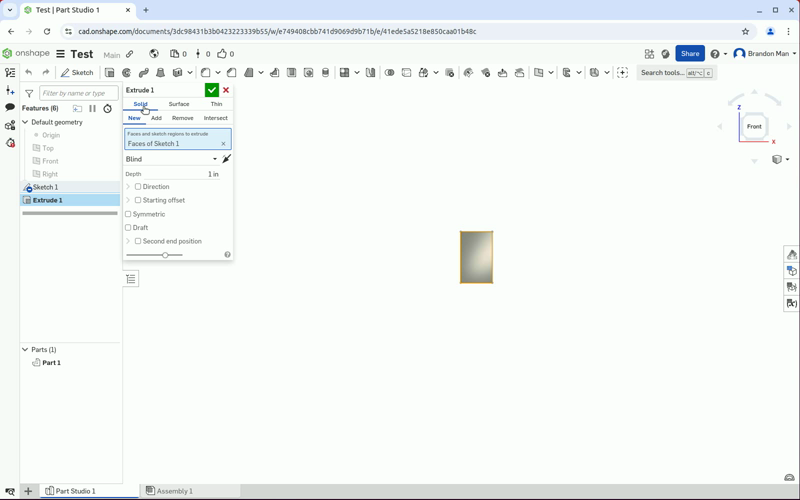
click(143, 106)
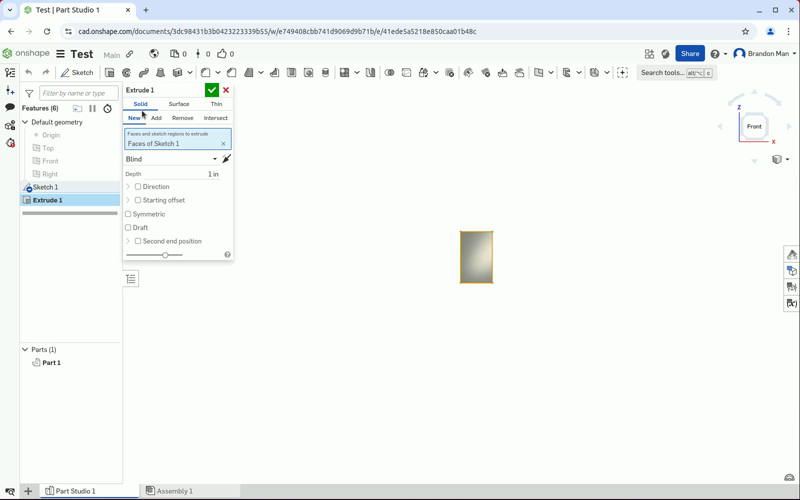
mouse_move(137, 120)
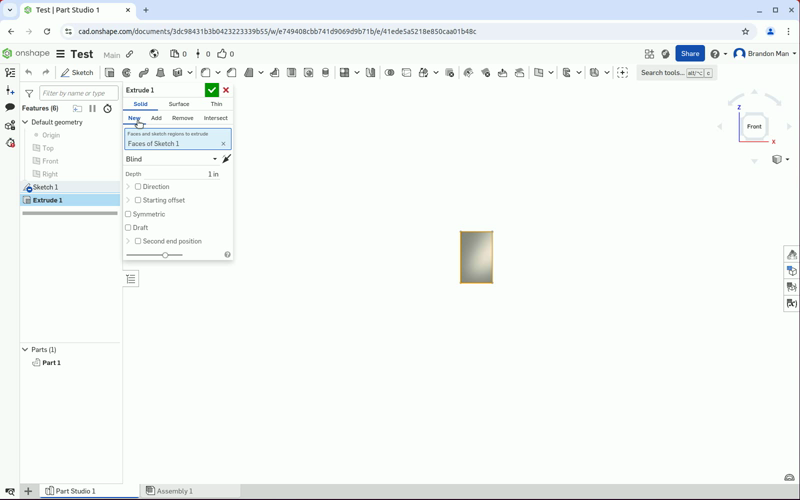
click(137, 120)
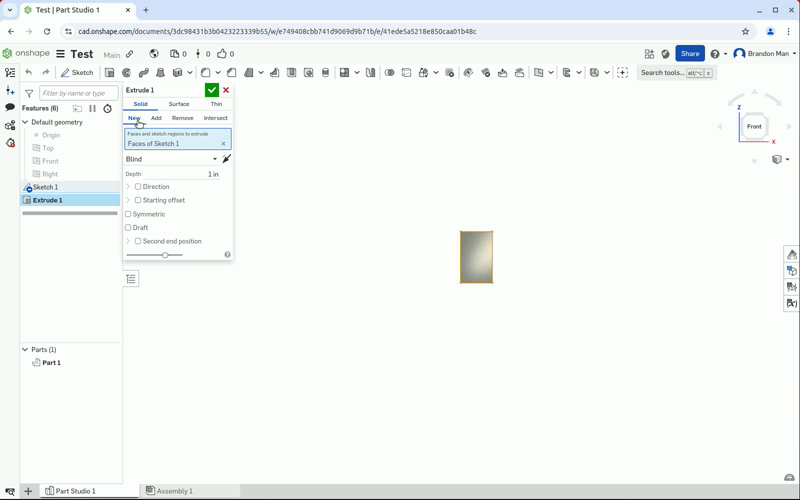
key(tab, 4)
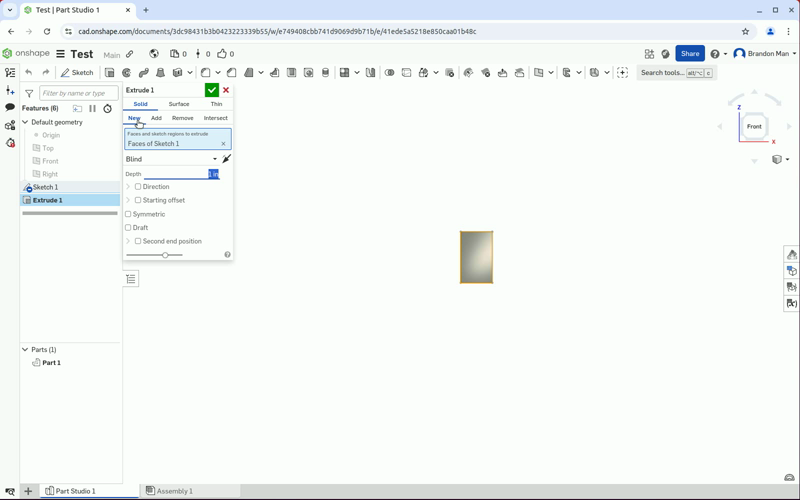
text(0.241)
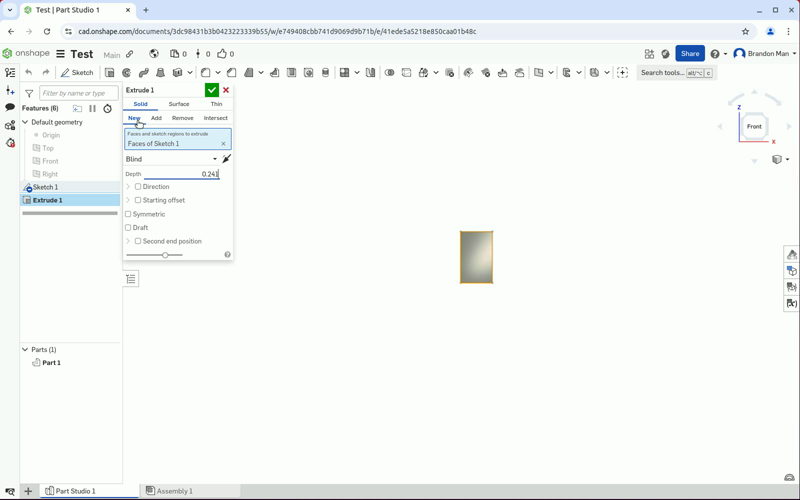
key(enter)
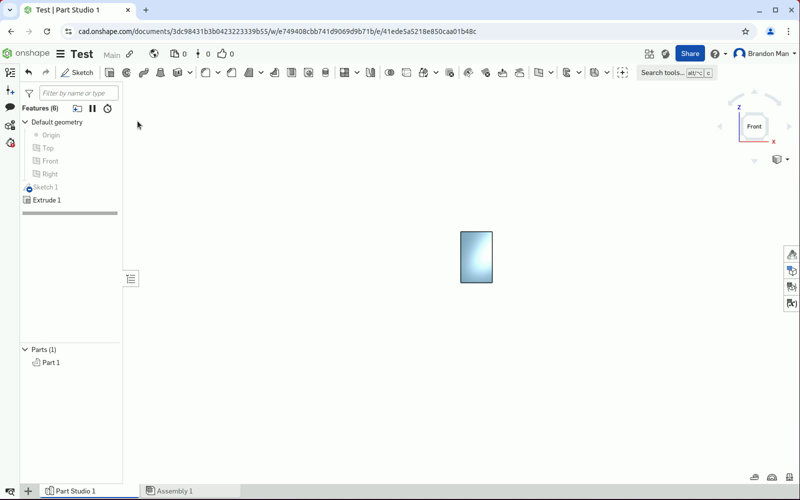
key(shift+h)
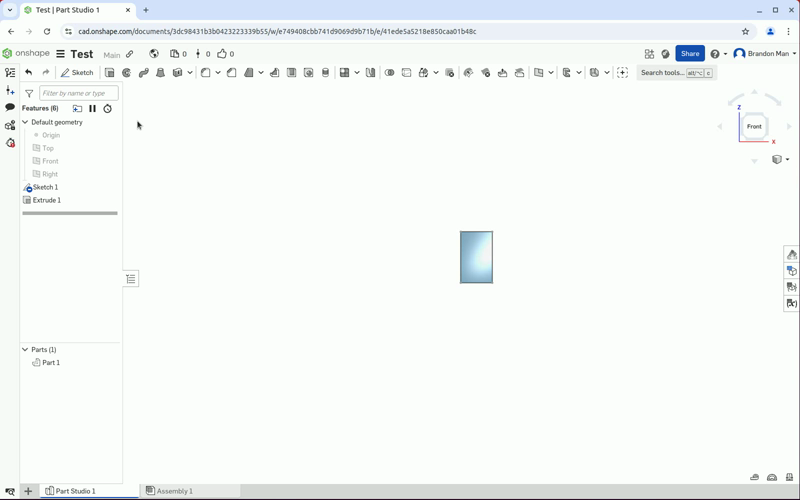
key(shift+h)
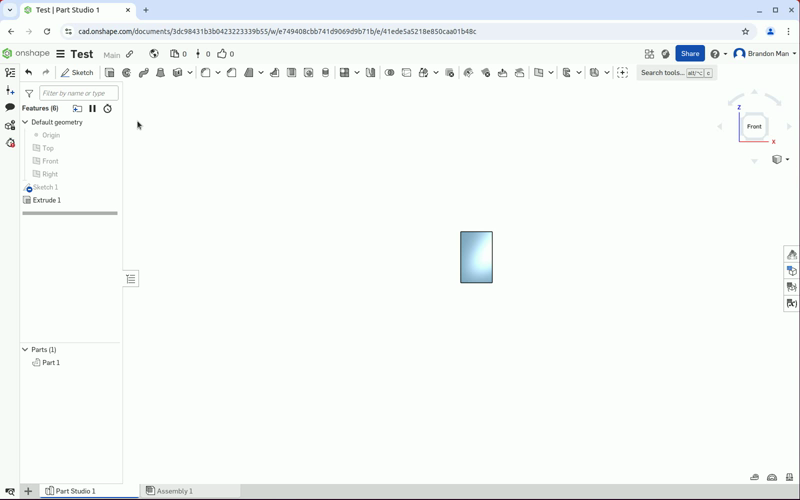
mouse_move(73, 189)
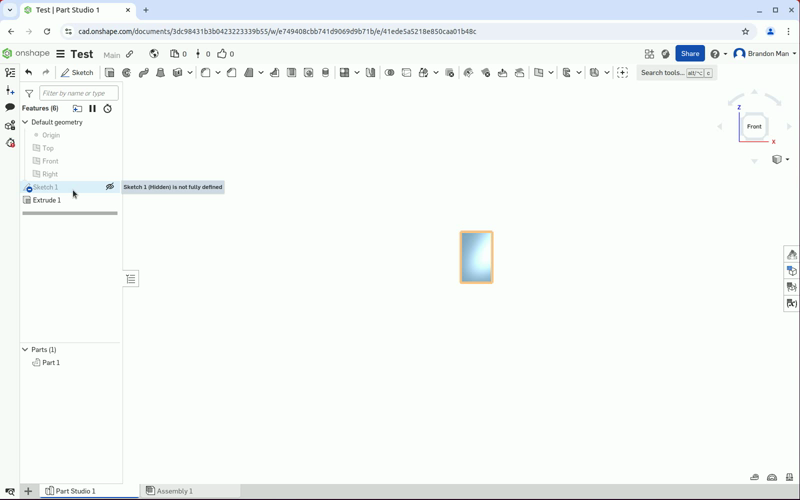
click(73, 189)
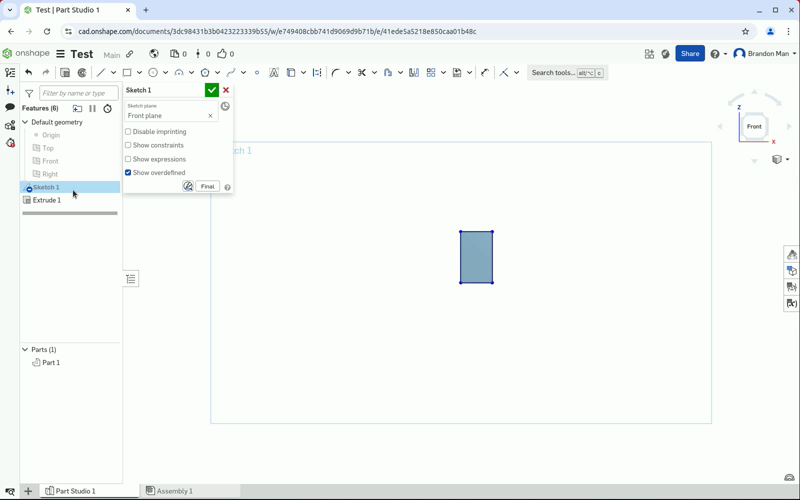
mouse_move(229, 92)
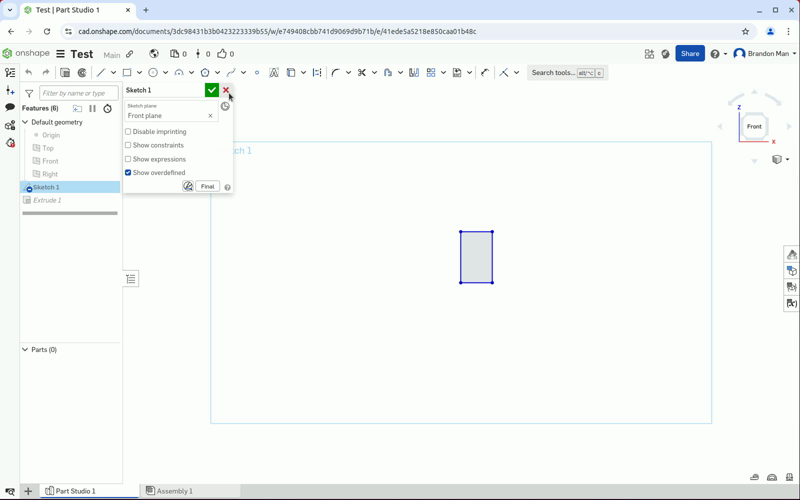
click(229, 92)
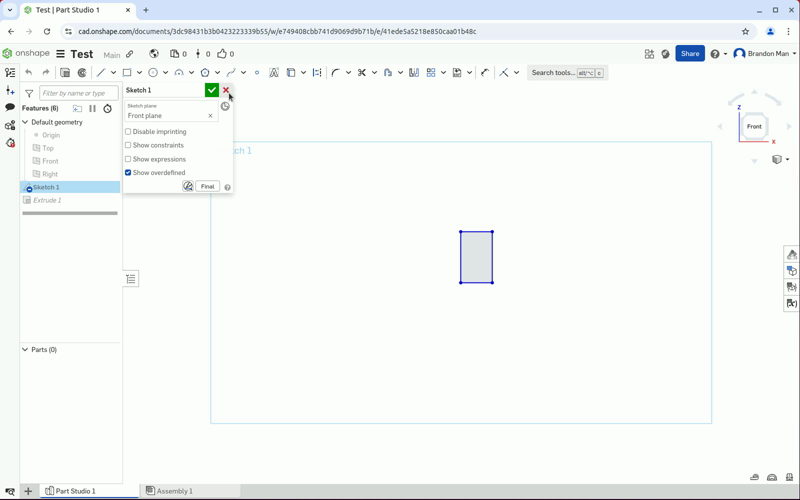
key(shift+s)
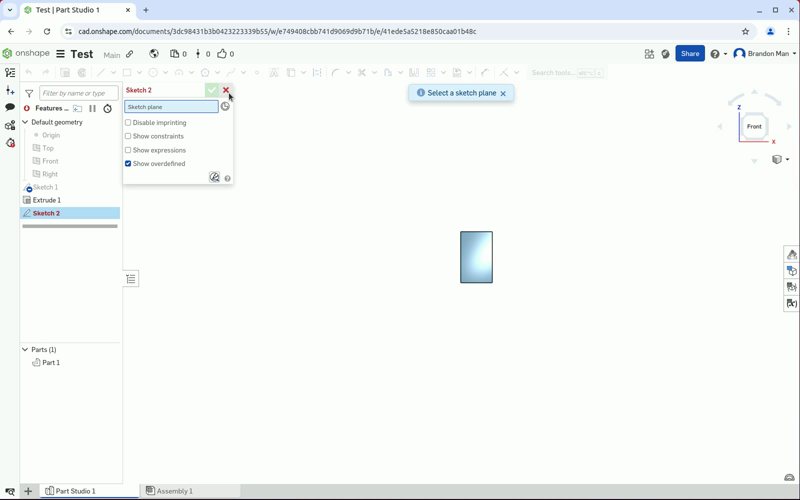
mouse_move(73, 163)
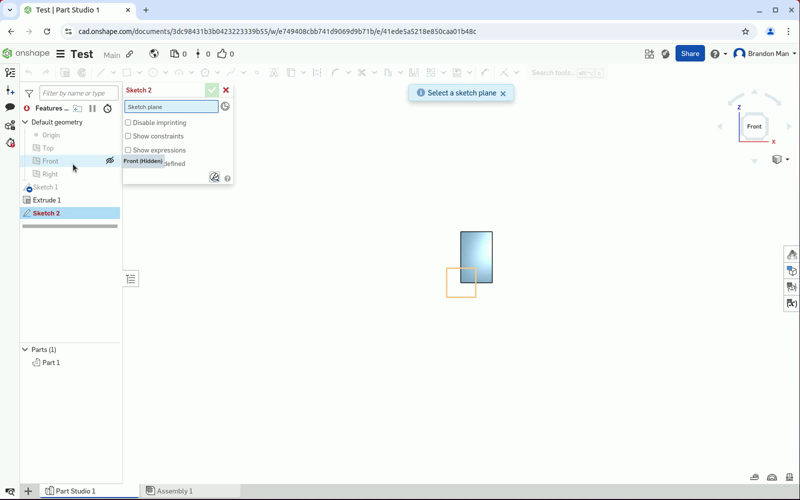
click(73, 163)
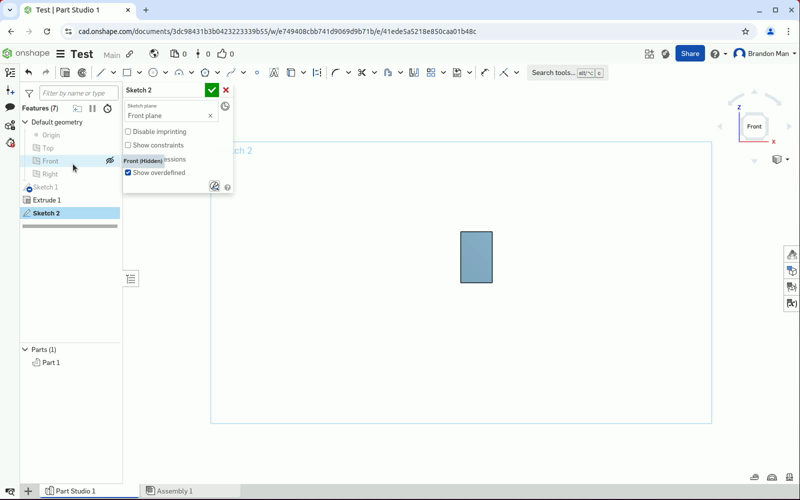
mouse_move(73, 352)
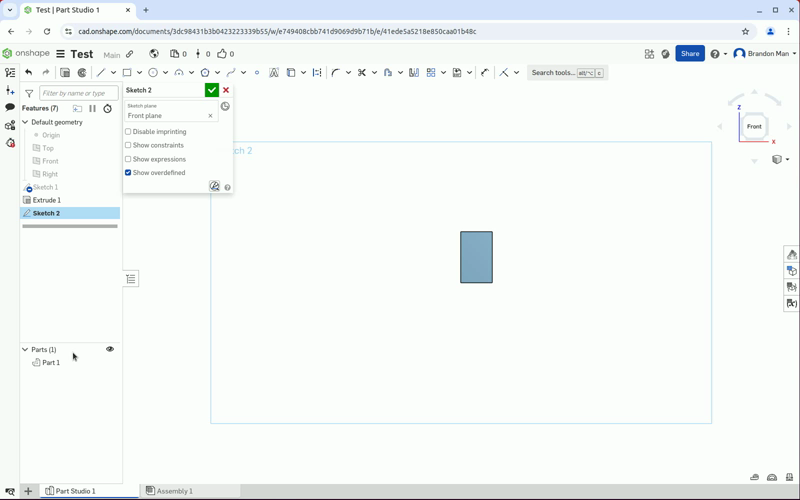
key(y)
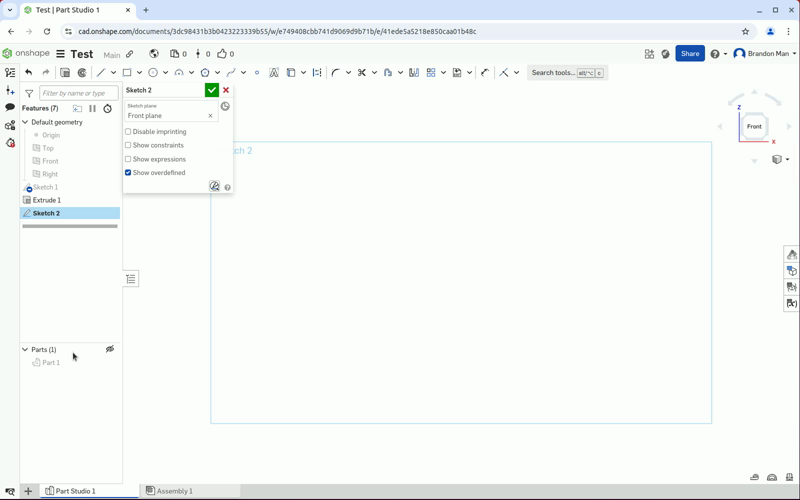
key(l)
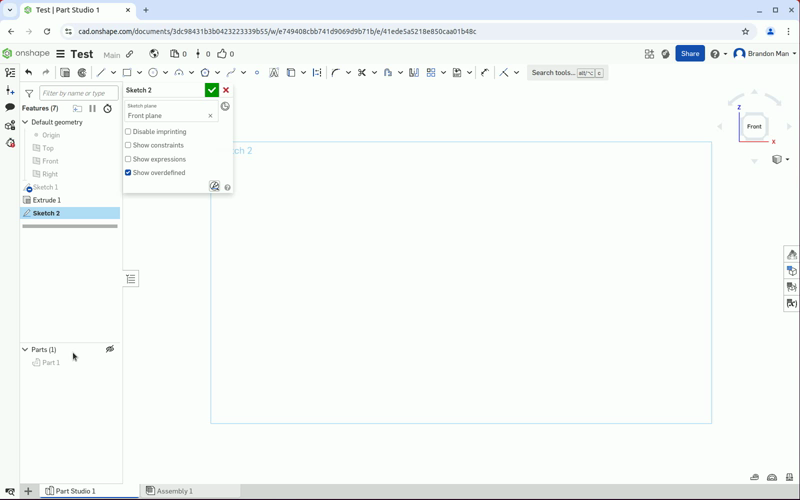
key_down(shift)
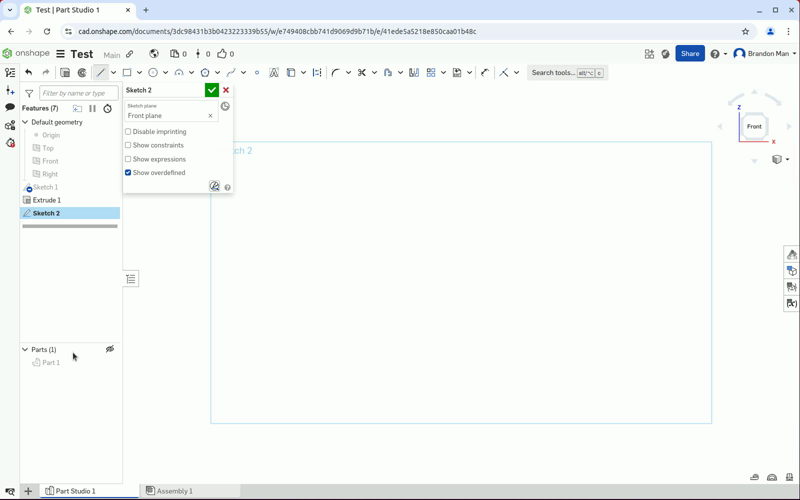
mouse_move(348, 282)
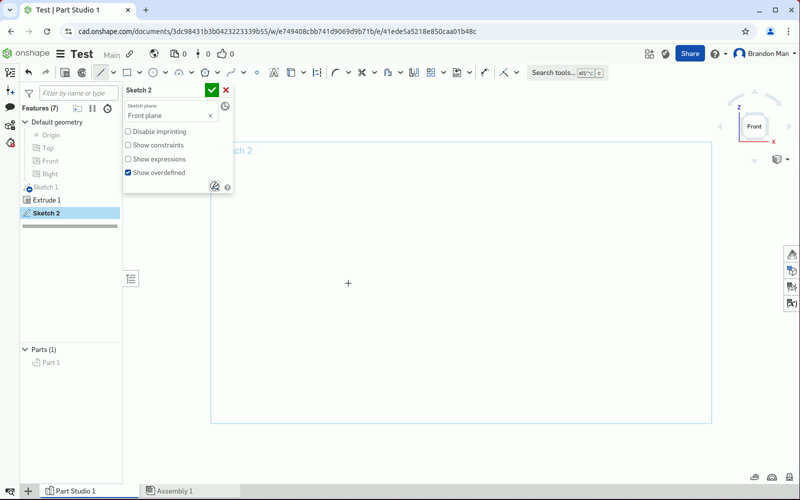
click(348, 282)
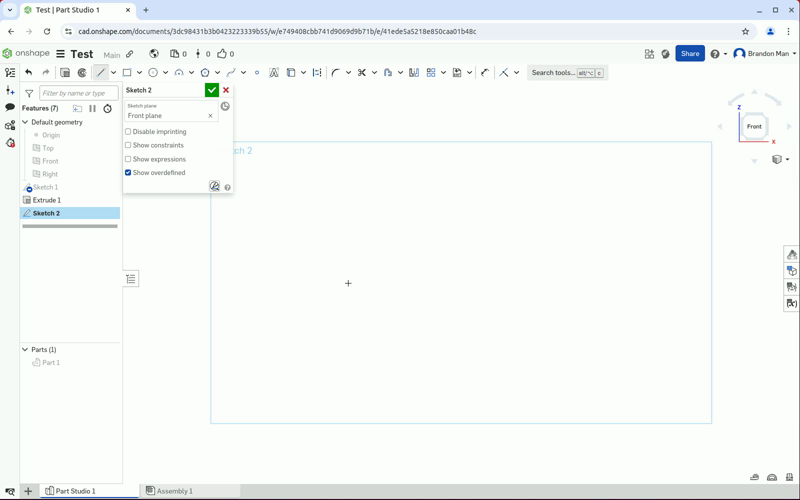
key_up(shift)
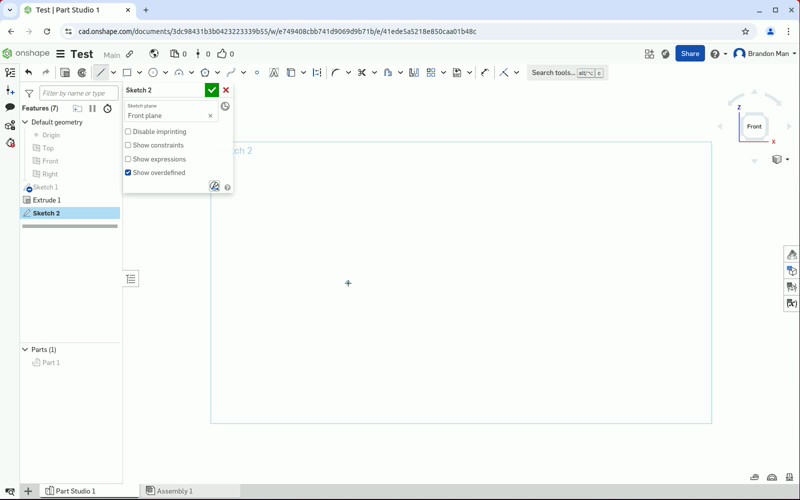
key_down(shift)
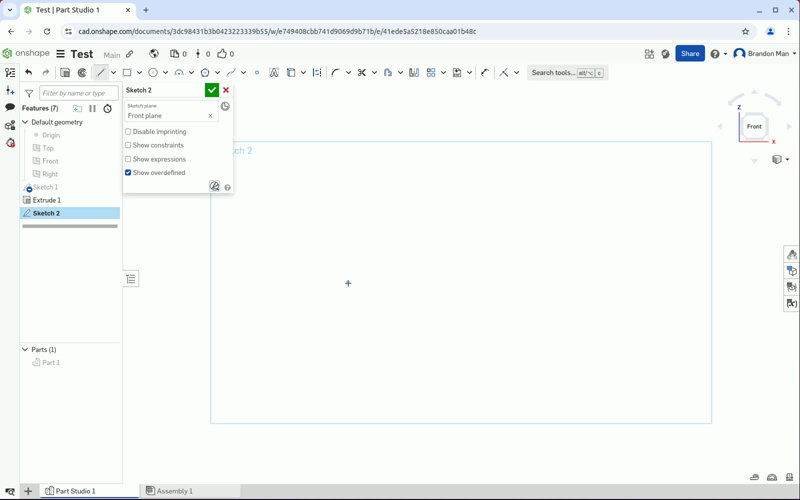
mouse_move(426, 282)
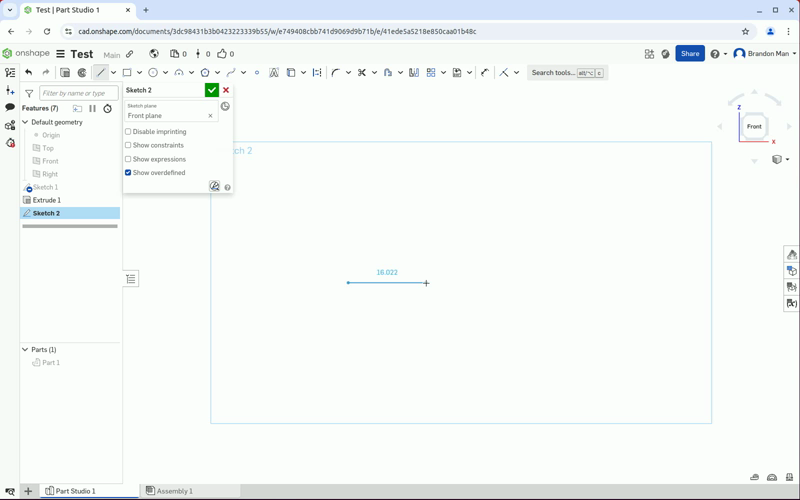
click(426, 282)
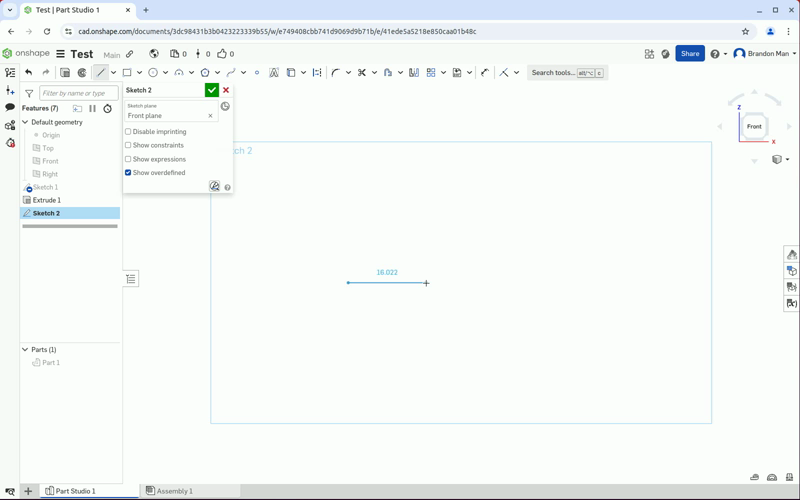
key_up(shift)
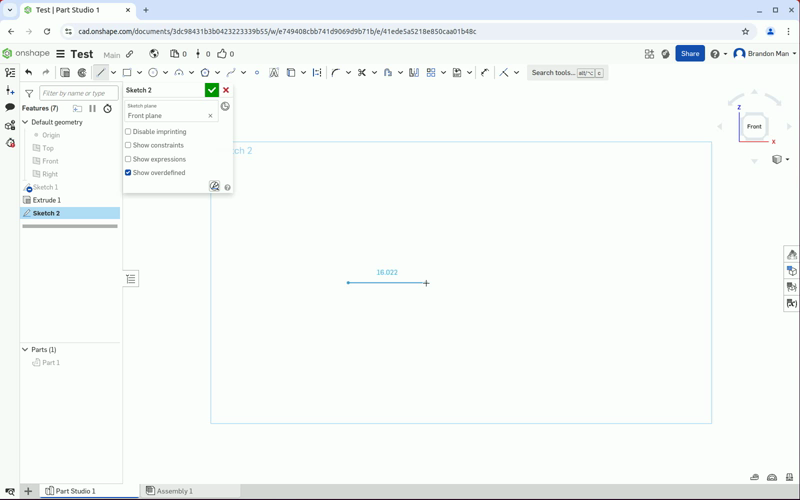
key_down(shift)
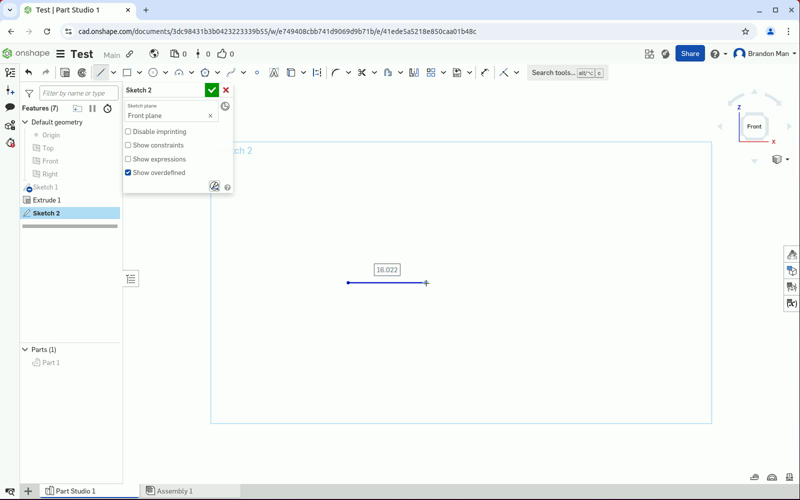
mouse_move(456, 282)
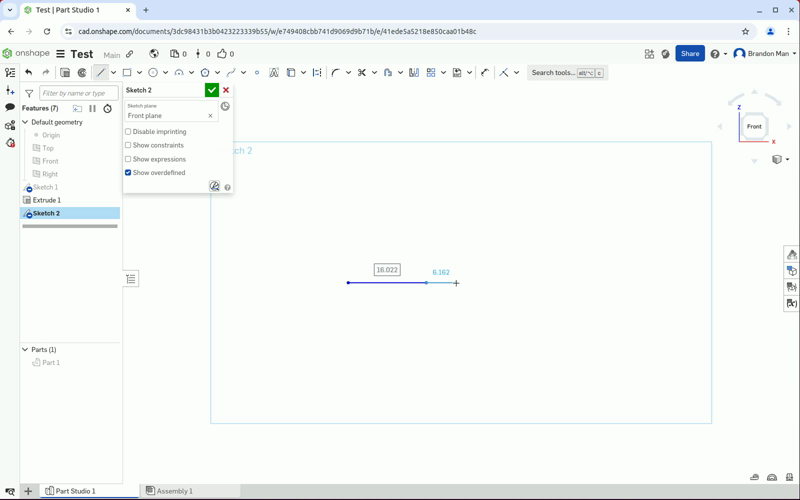
mouse_move(426, 227)
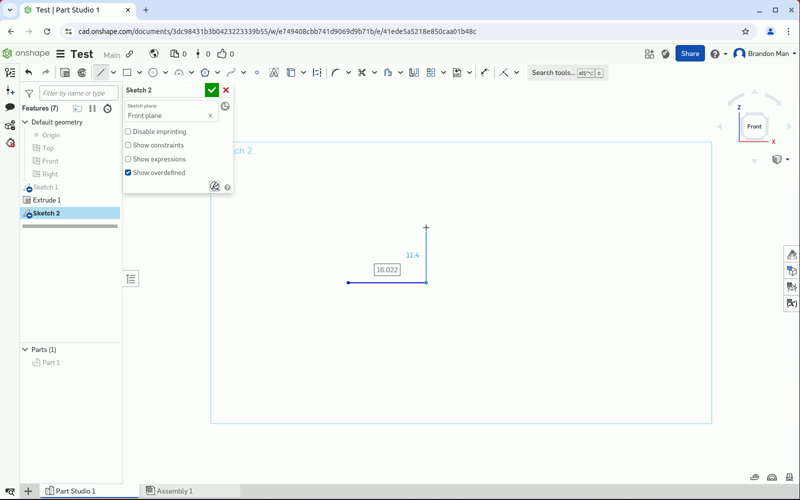
click(426, 227)
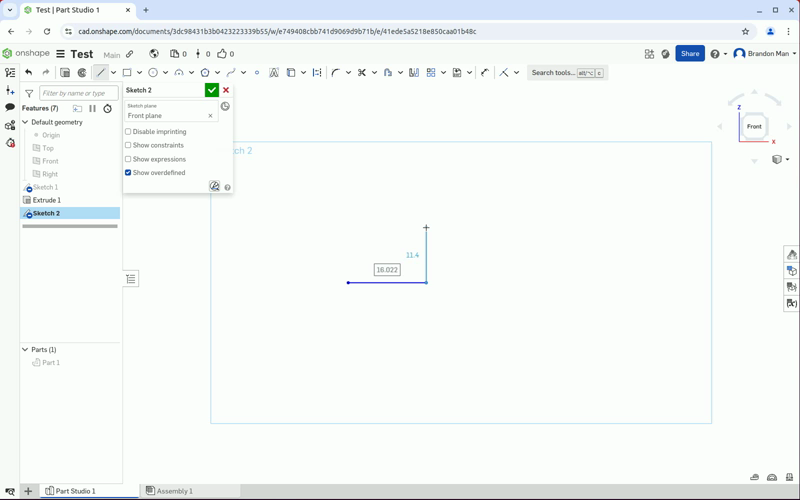
key_up(shift)
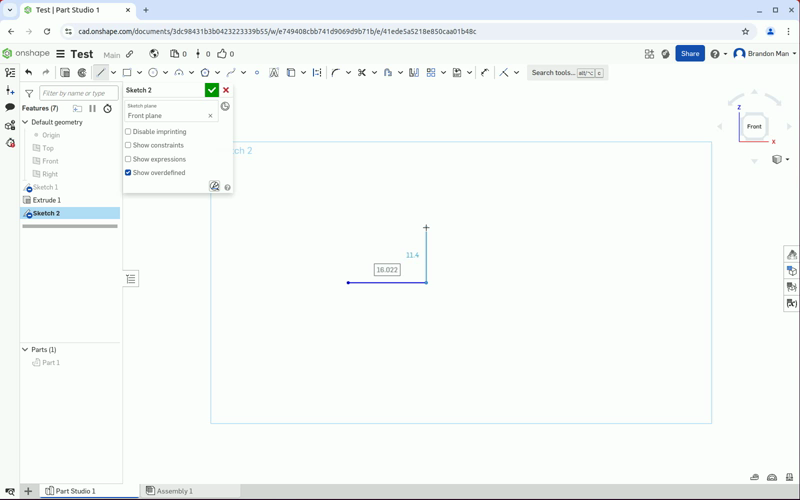
key_down(shift)
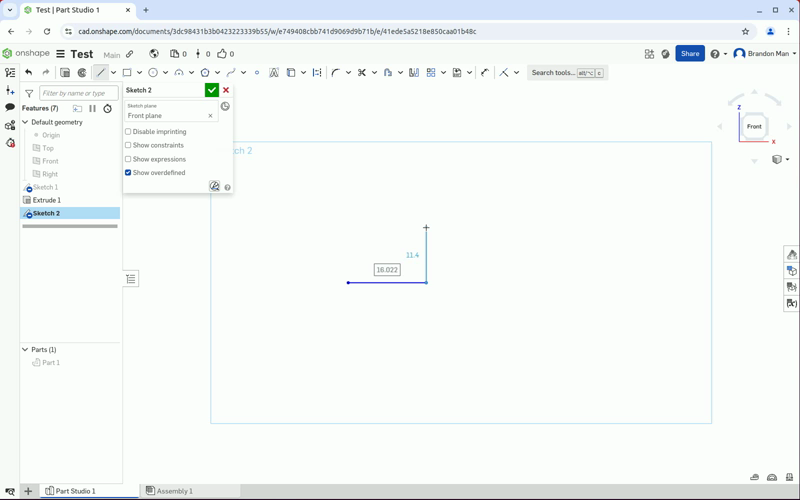
mouse_move(348, 227)
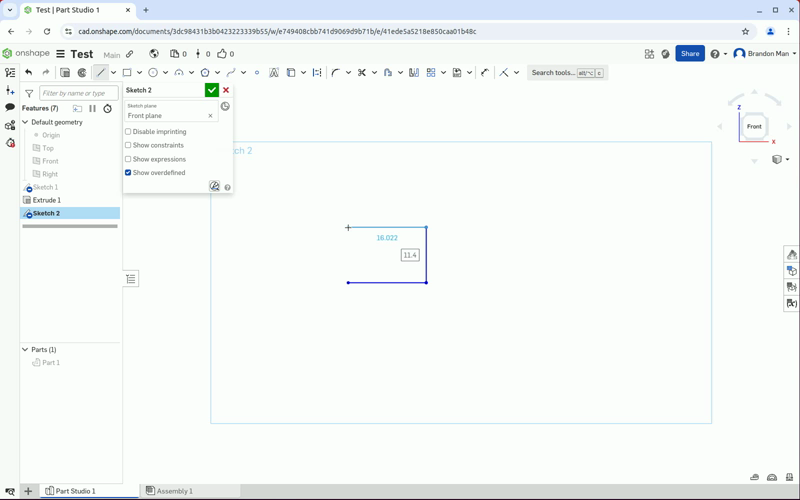
click(348, 227)
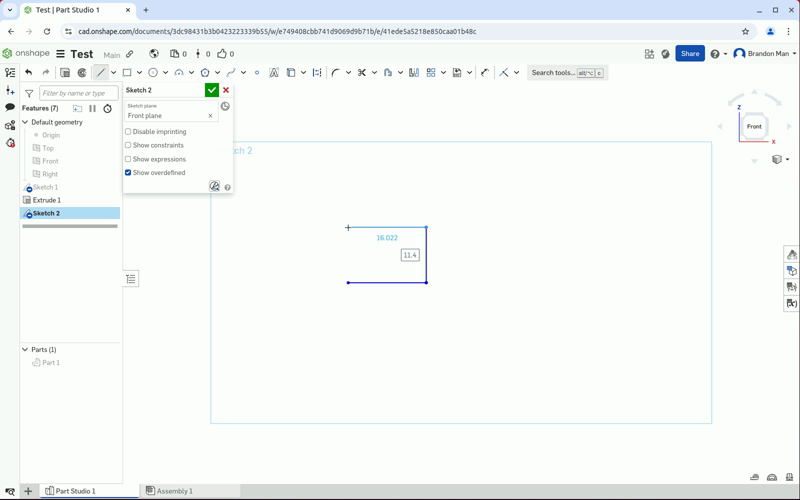
key_up(shift)
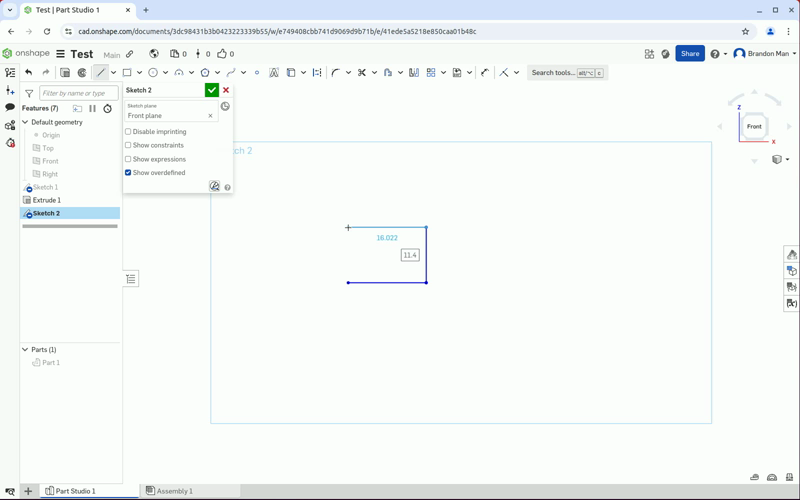
mouse_move(378, 227)
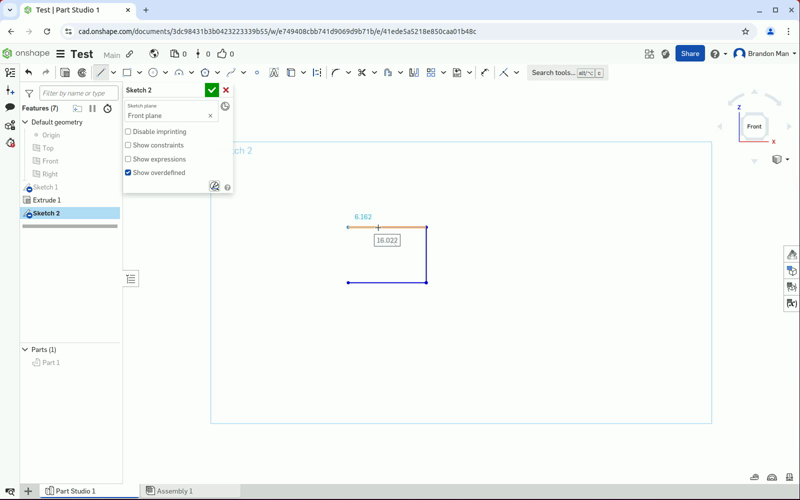
key_down(shift)
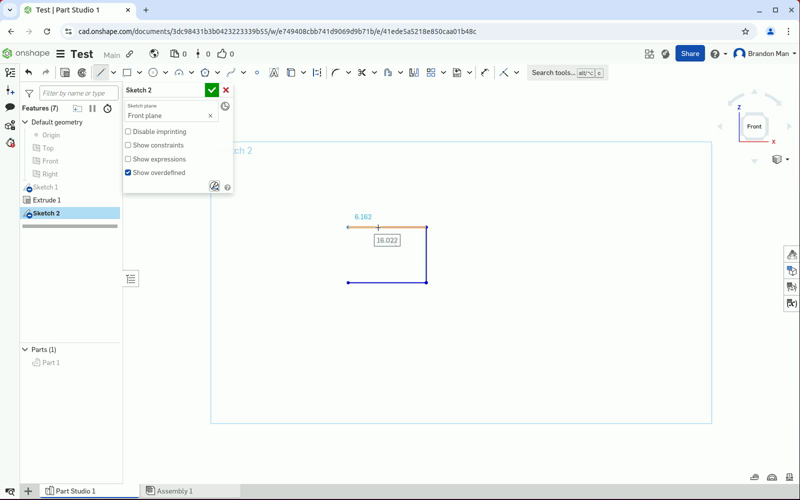
mouse_move(348, 282)
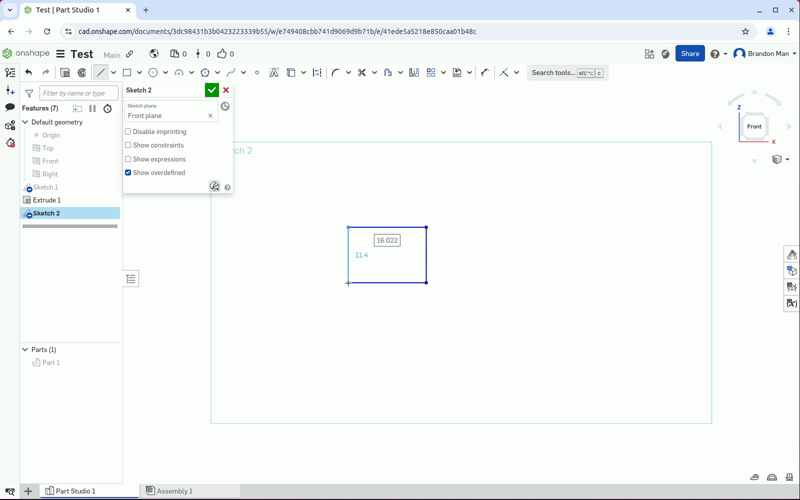
key_up(shift)
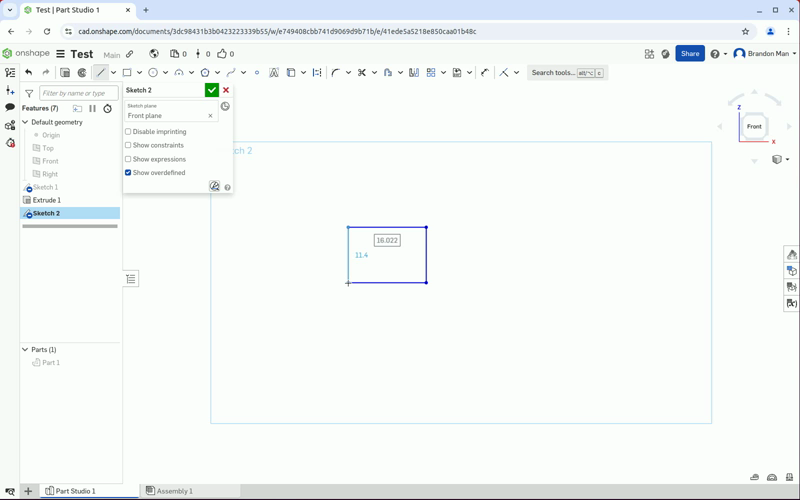
click(348, 282)
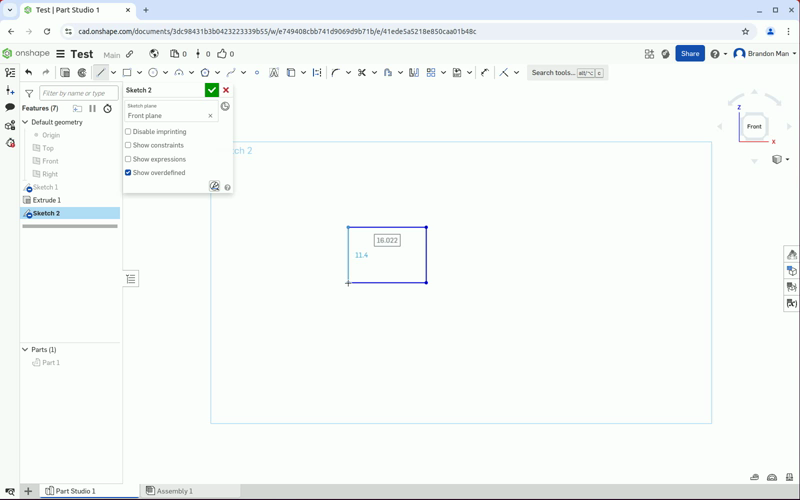
key(esc)
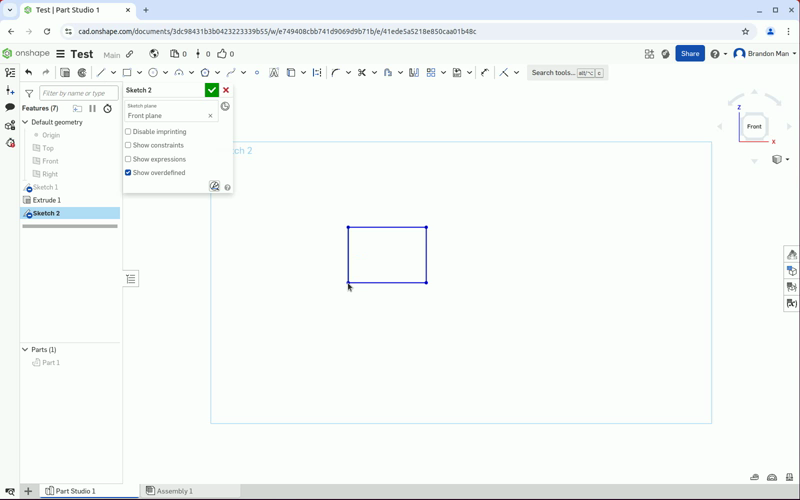
mouse_move(392, 274)
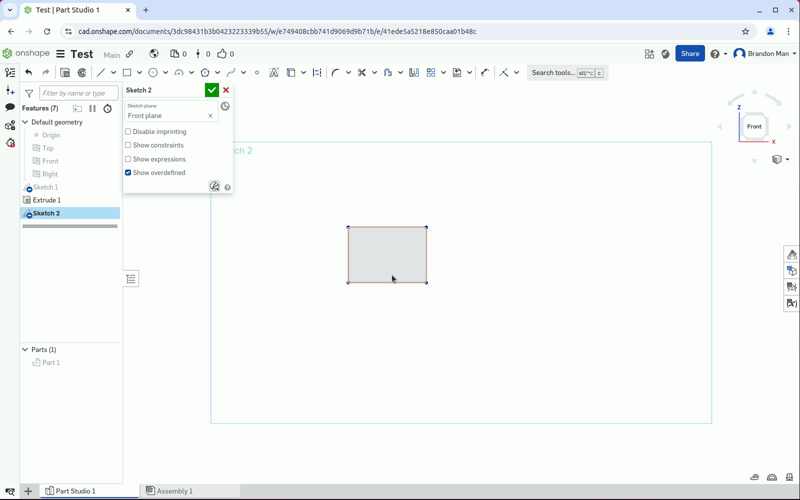
click(392, 274)
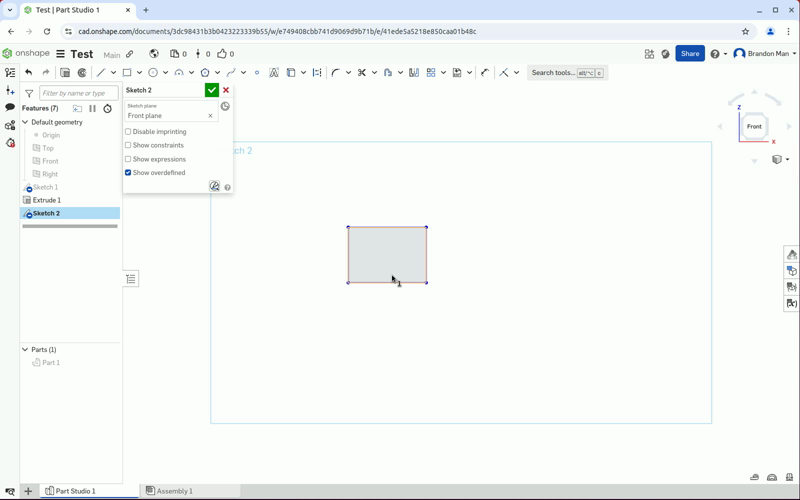
mouse_move(73, 352)
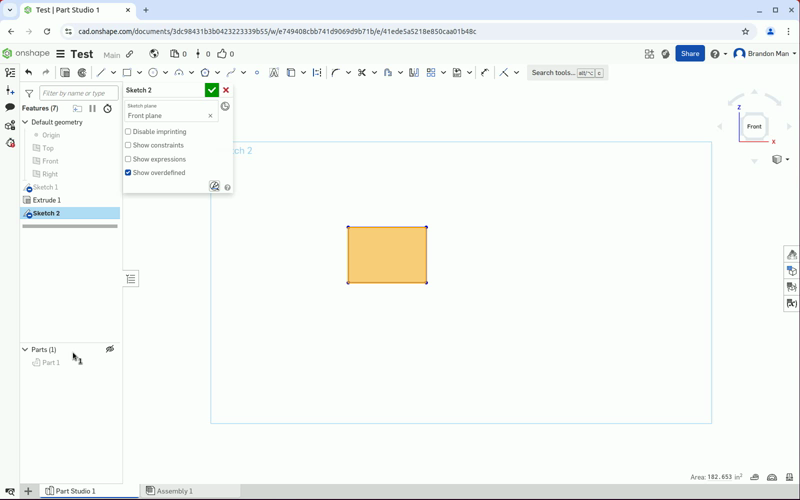
key(shift+y)
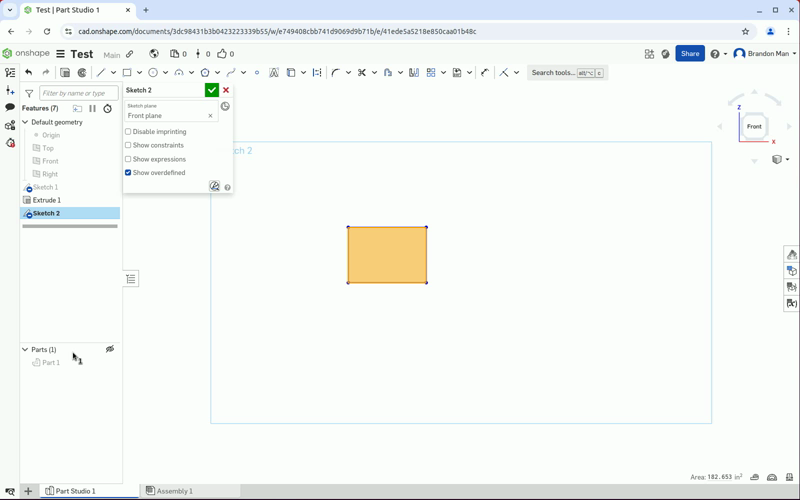
key(shift+e)
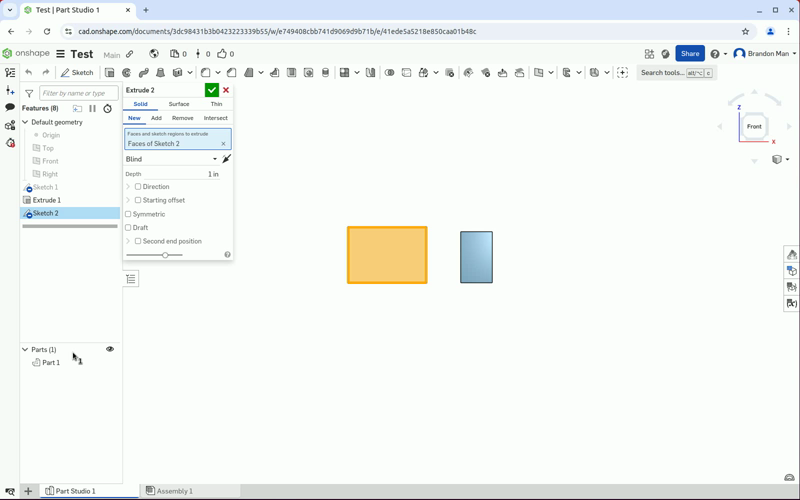
mouse_move(143, 106)
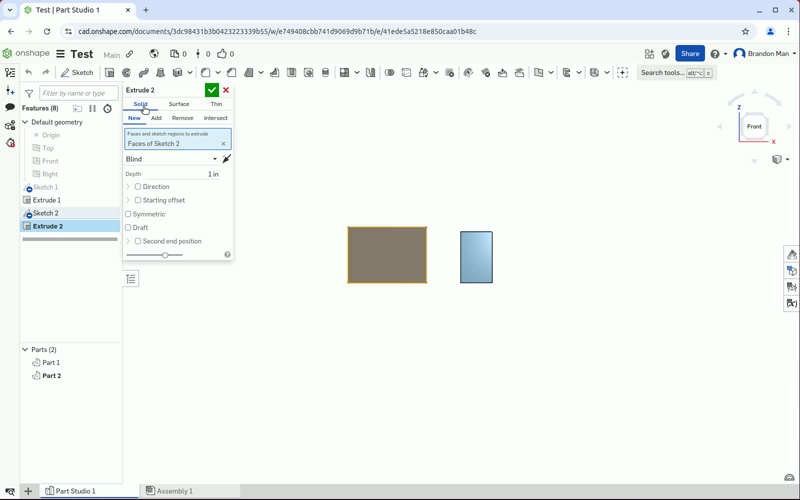
click(143, 106)
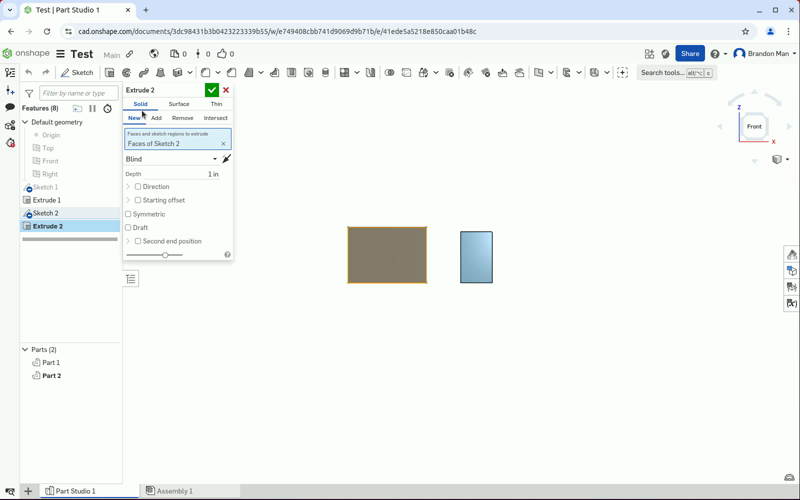
mouse_move(137, 120)
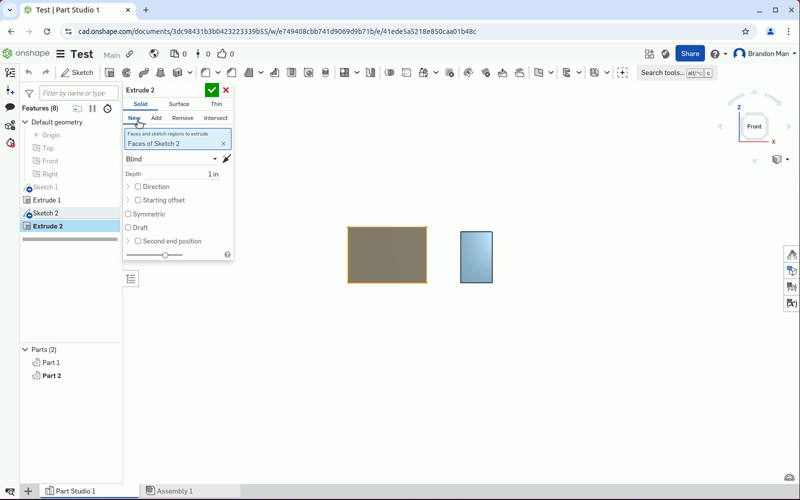
click(137, 120)
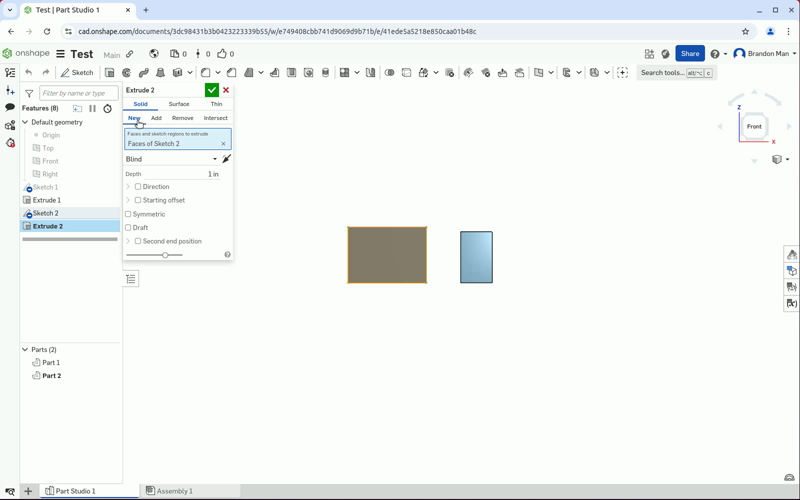
key(tab, 4)
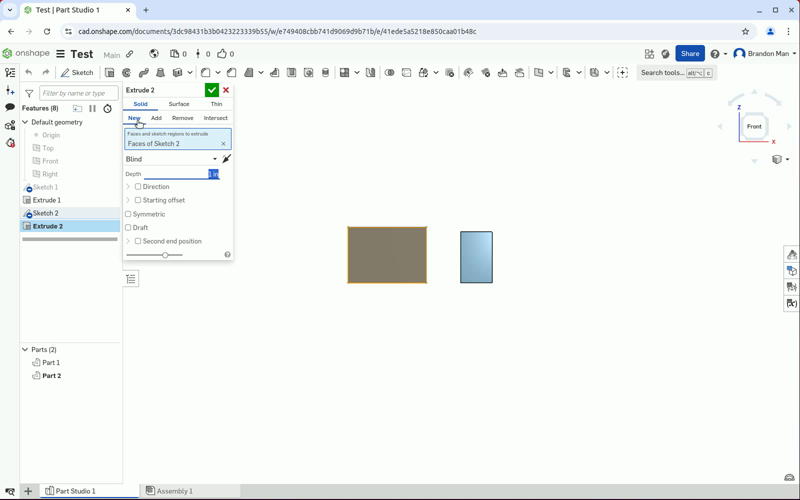
text(0.241)
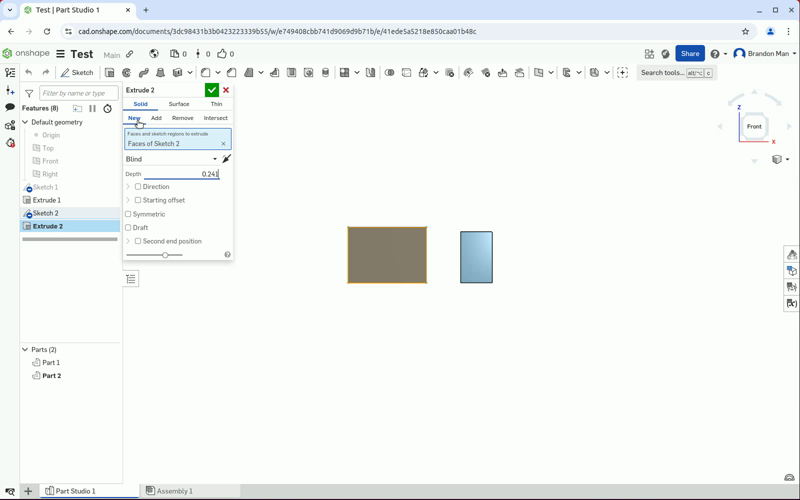
key(enter)
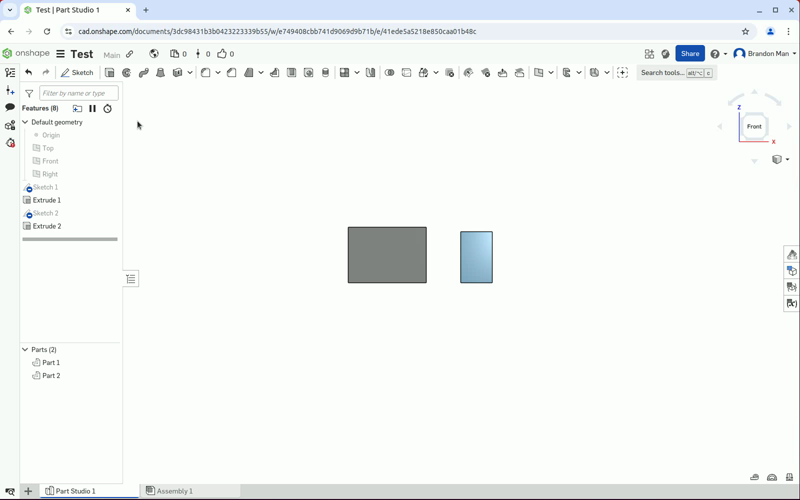
key(shift+h)
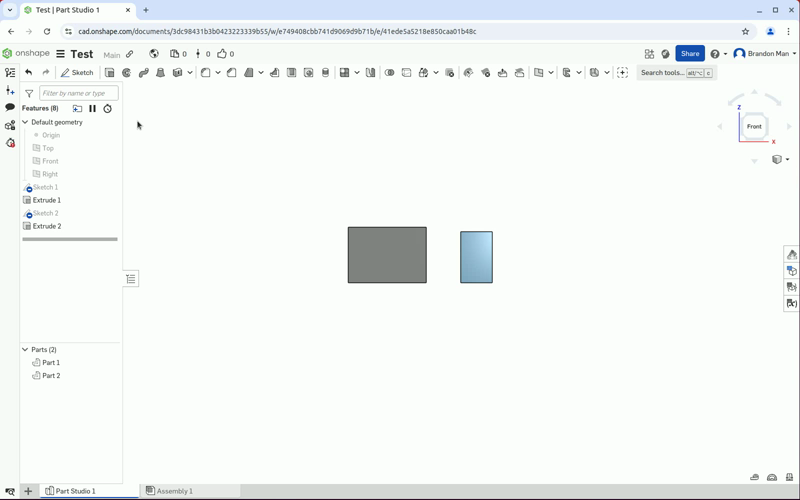
key(shift+h)
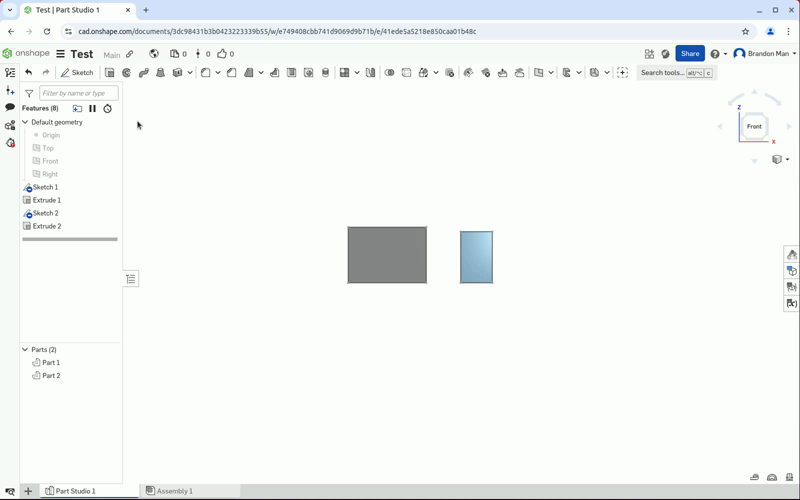
key(shift+7)
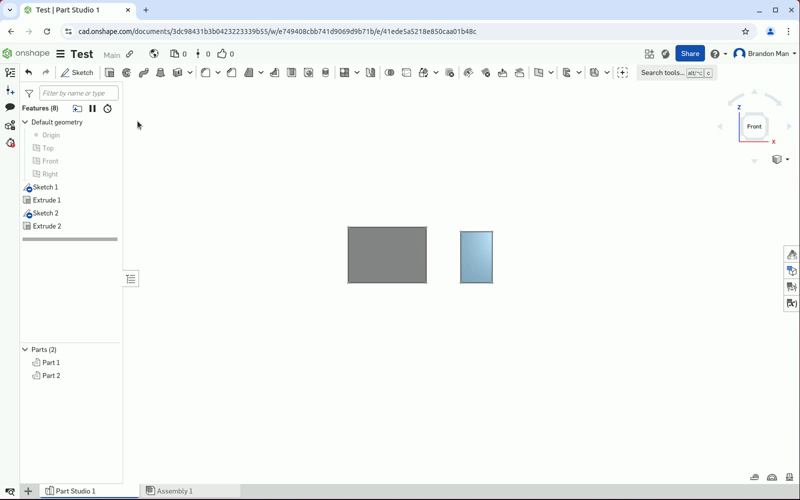
key(left, 2)
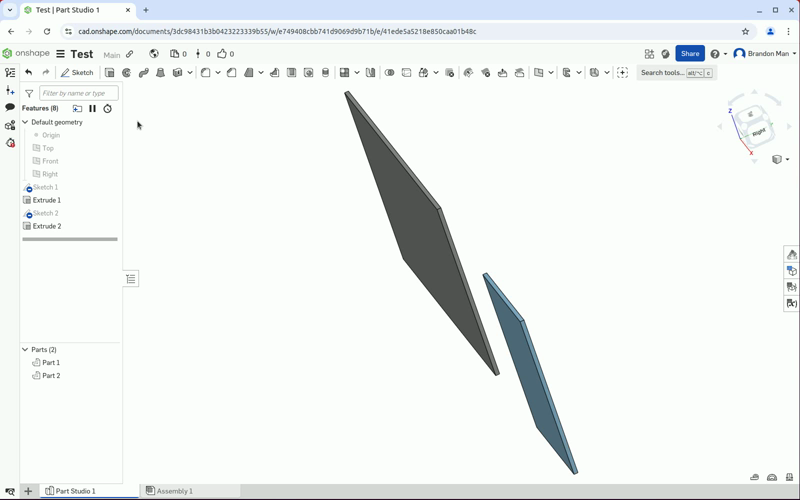
key(down, 2)
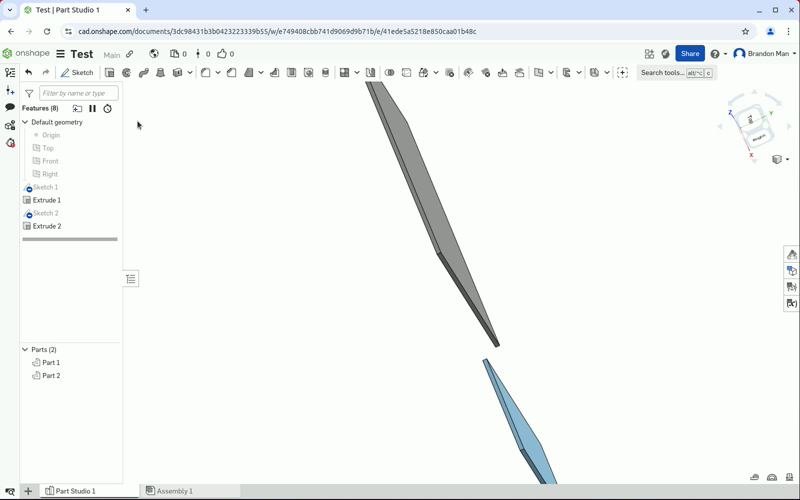
key(up, 2)
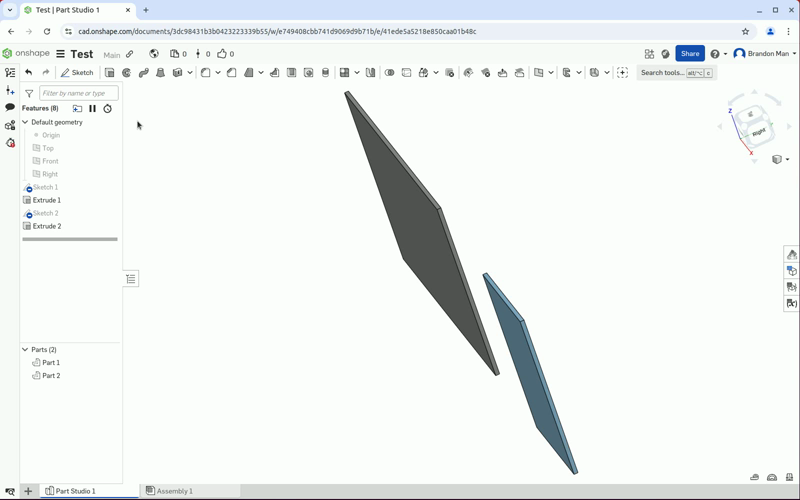
key(right, 2)
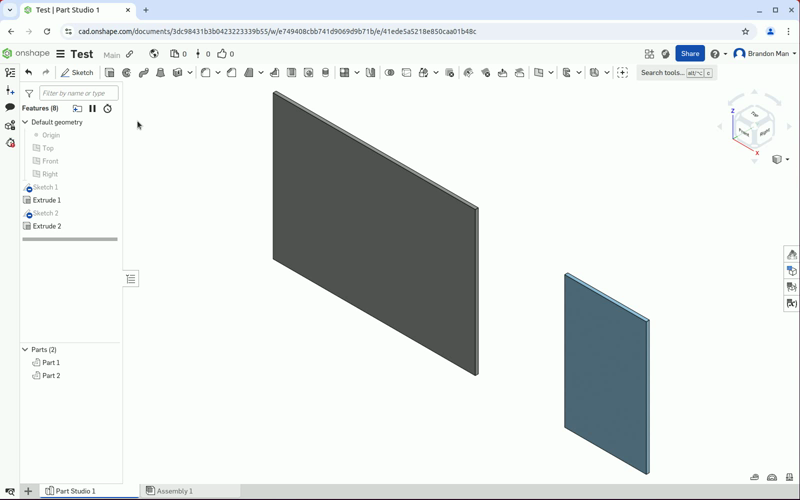
mouse_move(73, 189)
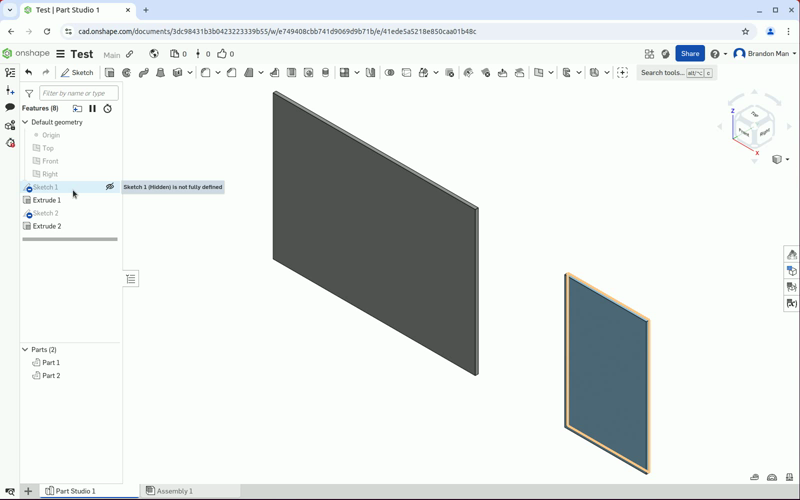
click(73, 189)